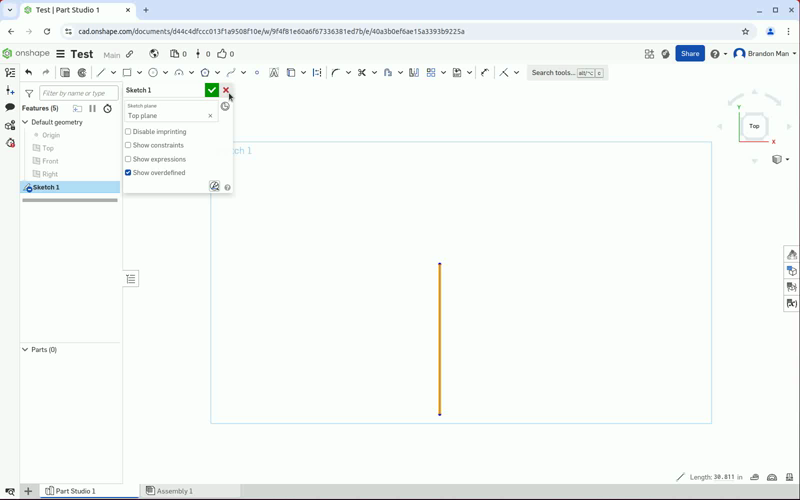
key(shift+h)
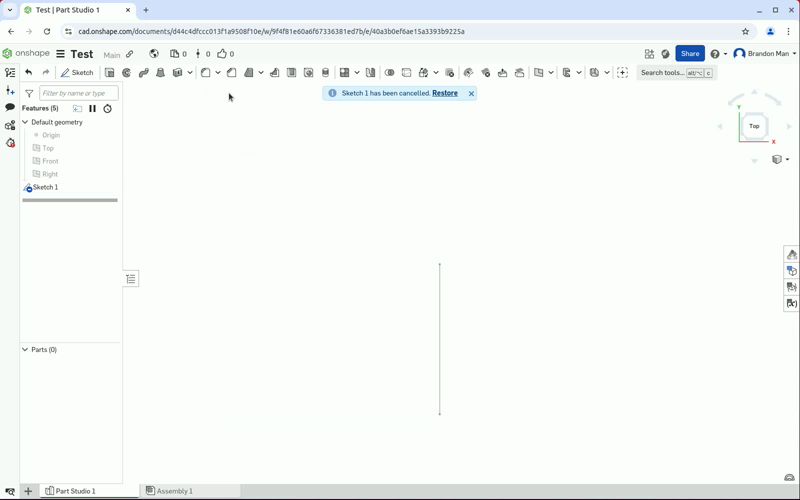
key(shift+s)
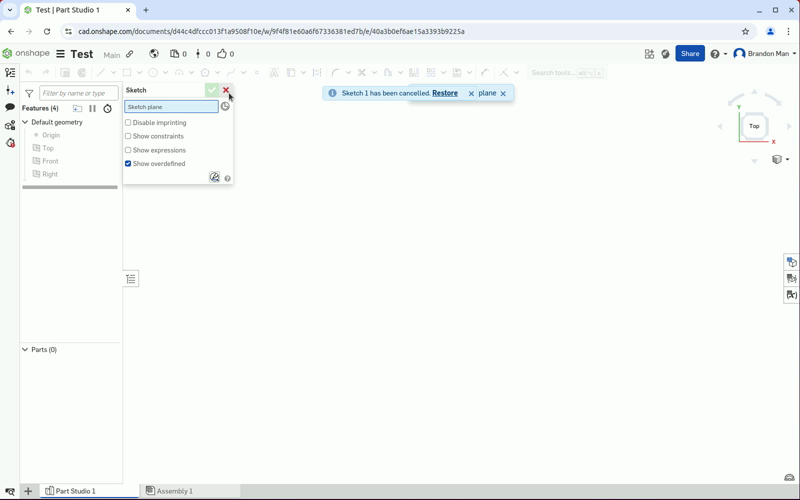
mouse_move(73, 150)
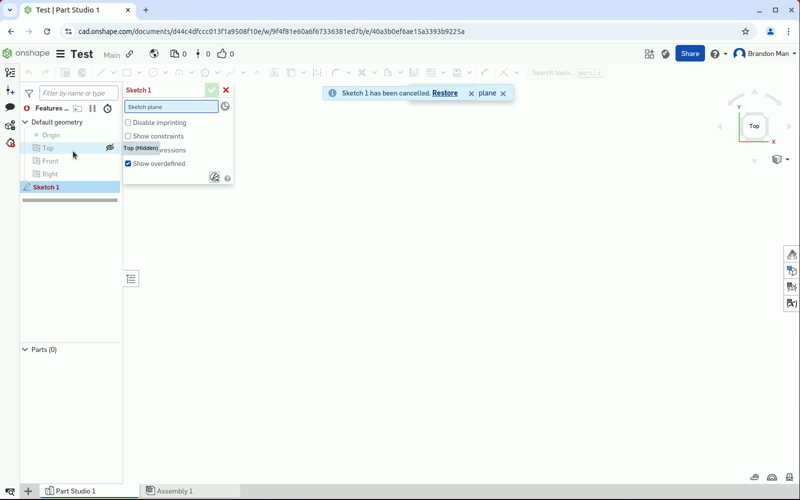
click(73, 150)
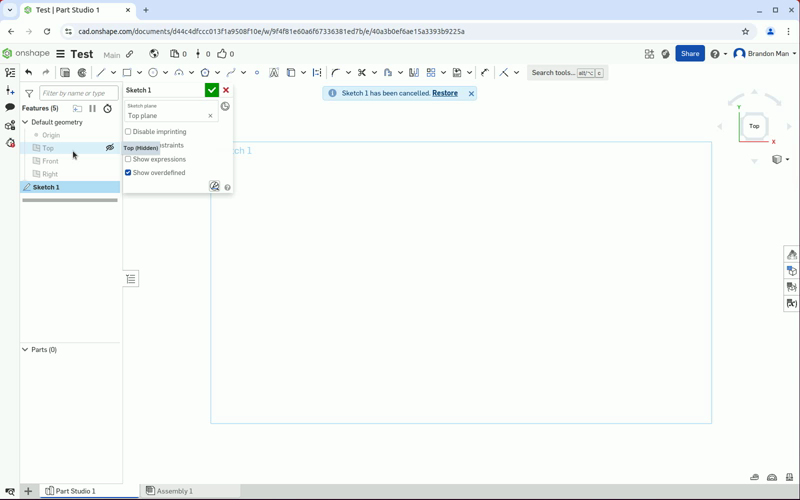
mouse_move(73, 352)
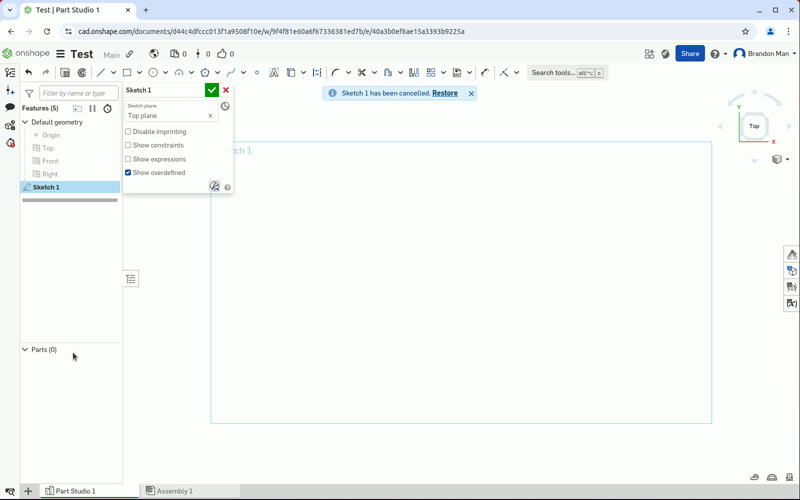
key(y)
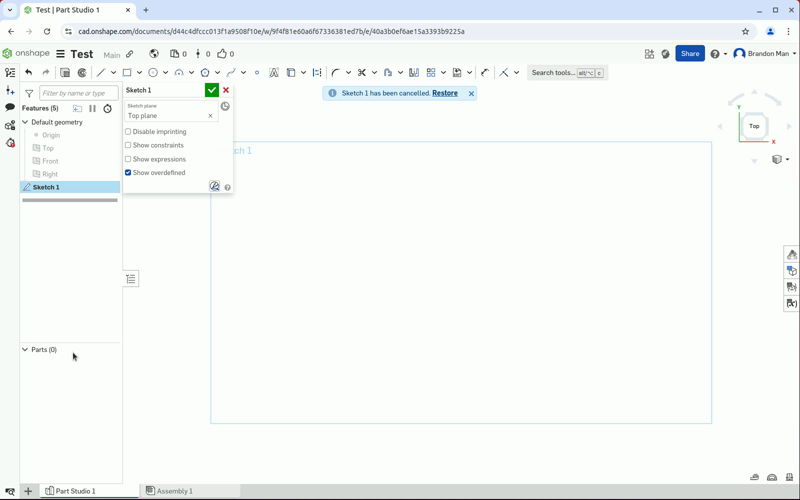
key(l)
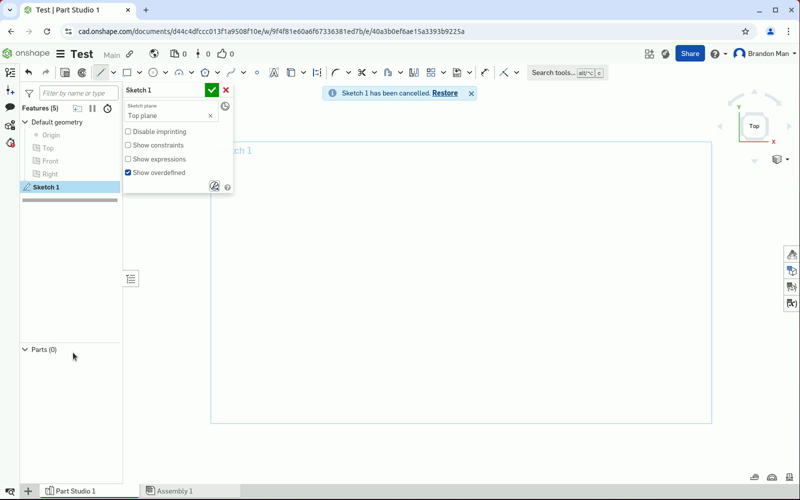
key_down(shift)
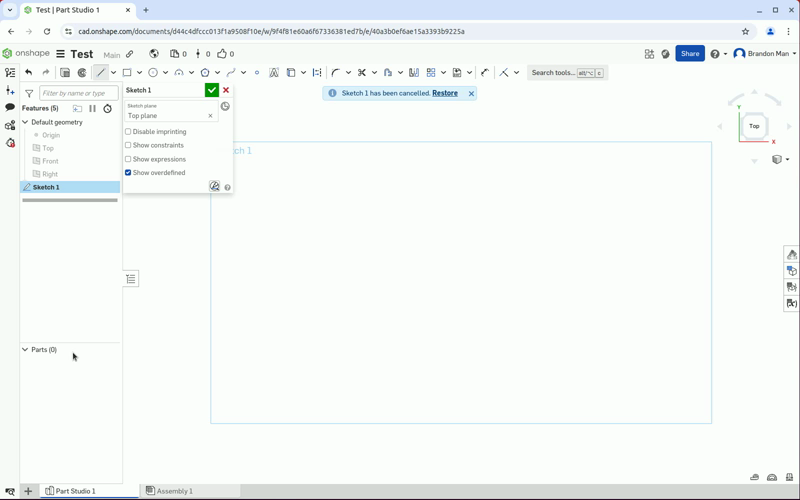
mouse_move(395, 325)
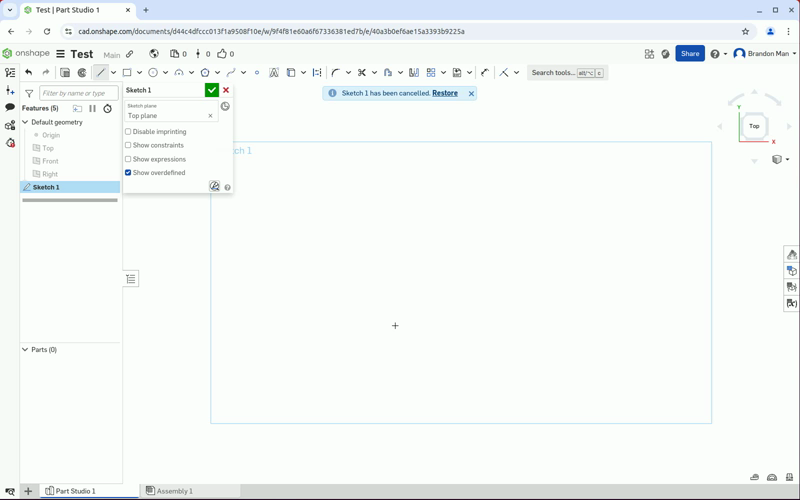
click(395, 325)
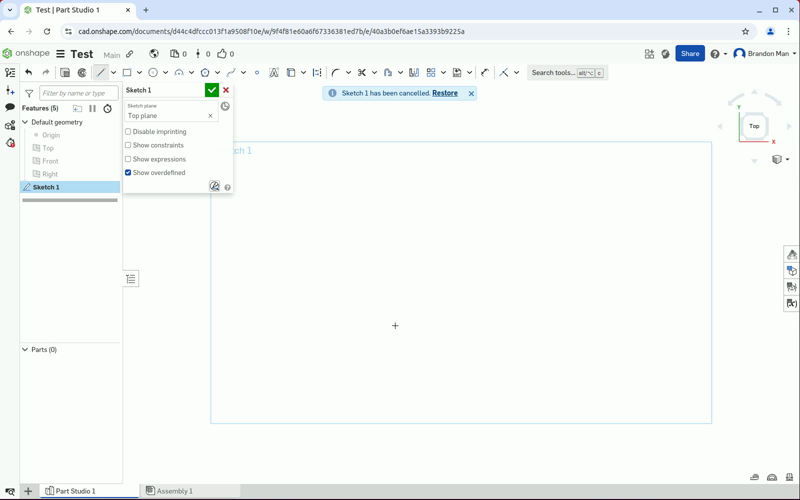
key_up(shift)
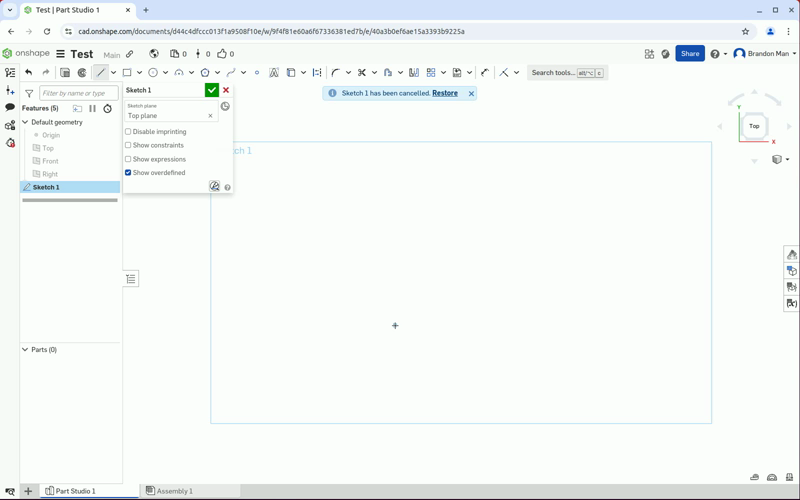
key_down(shift)
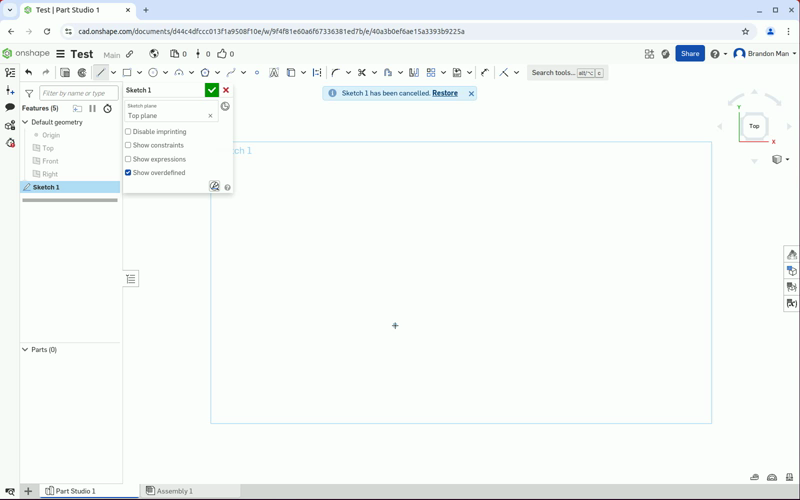
mouse_move(525, 325)
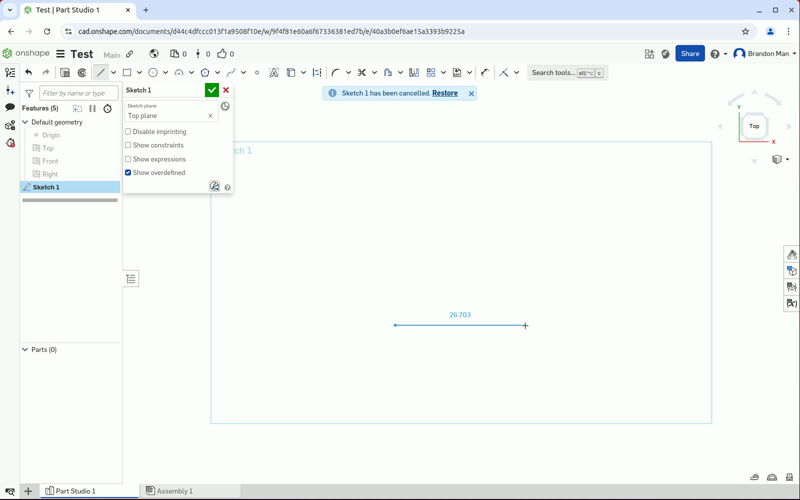
click(525, 325)
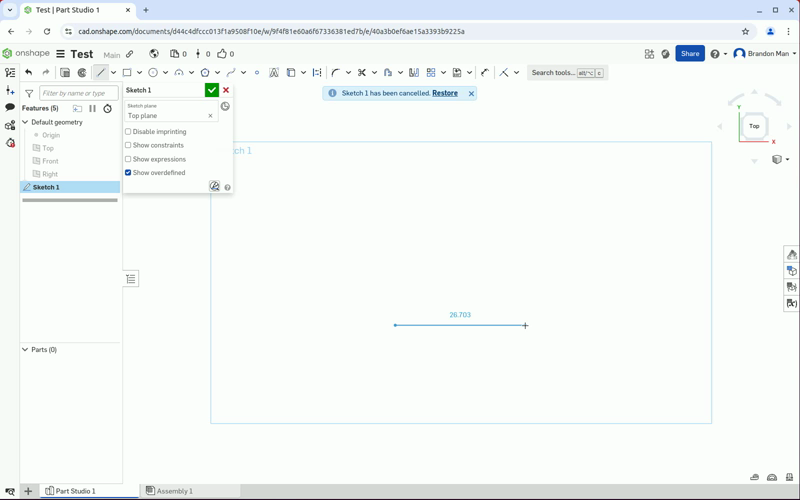
key_up(shift)
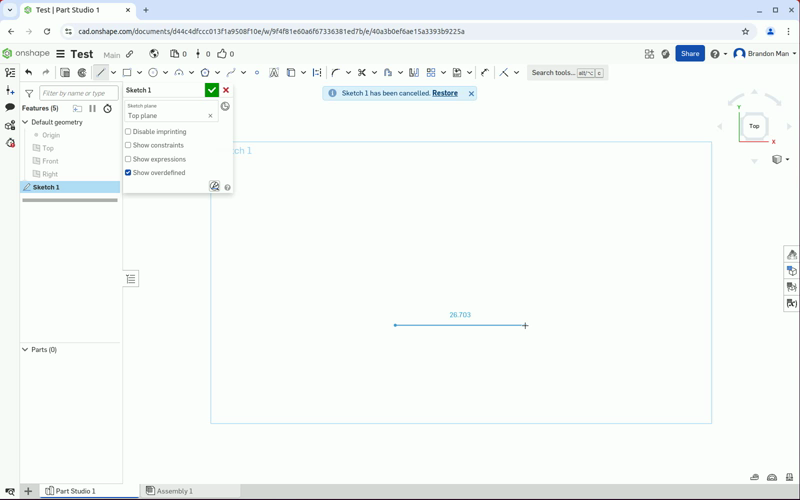
key_down(shift)
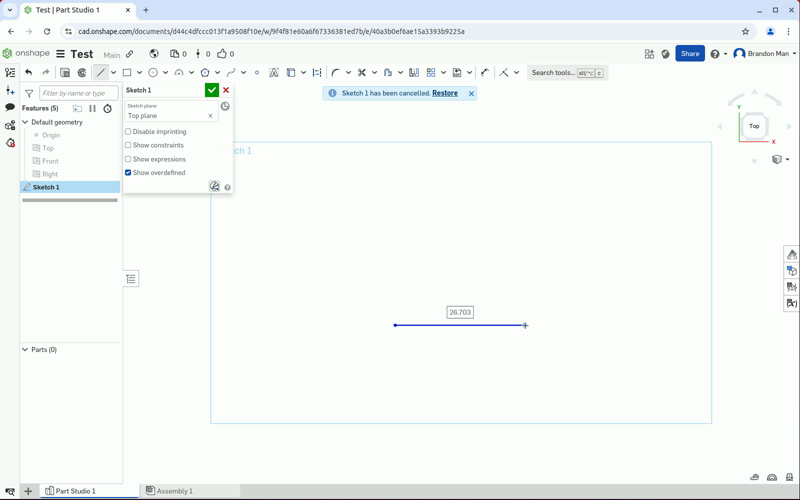
mouse_move(525, 241)
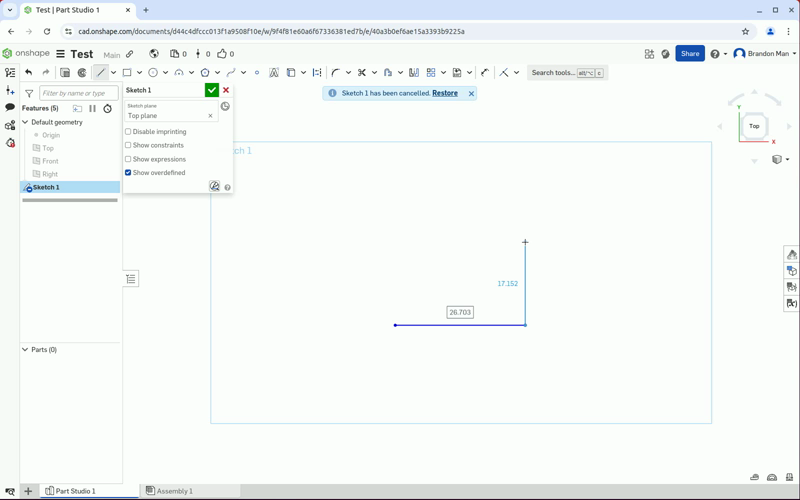
click(525, 241)
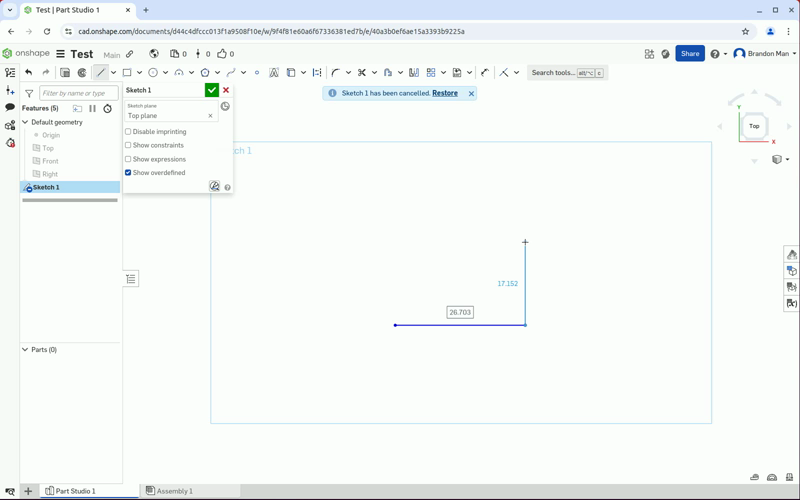
key_up(shift)
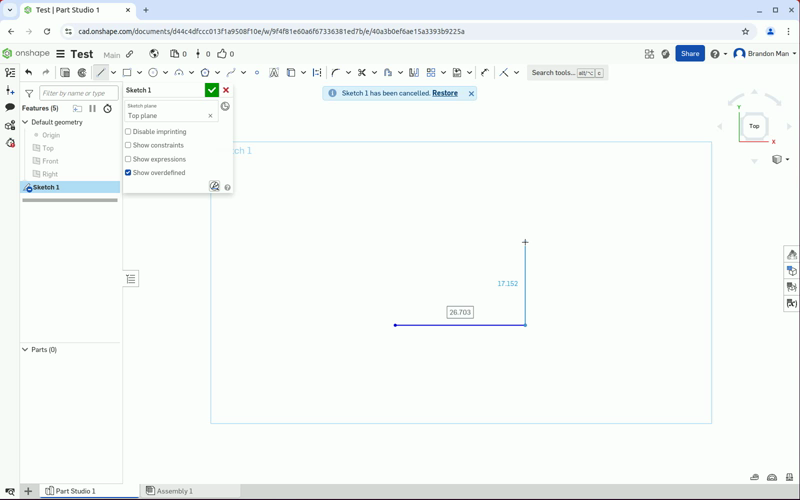
key_down(shift)
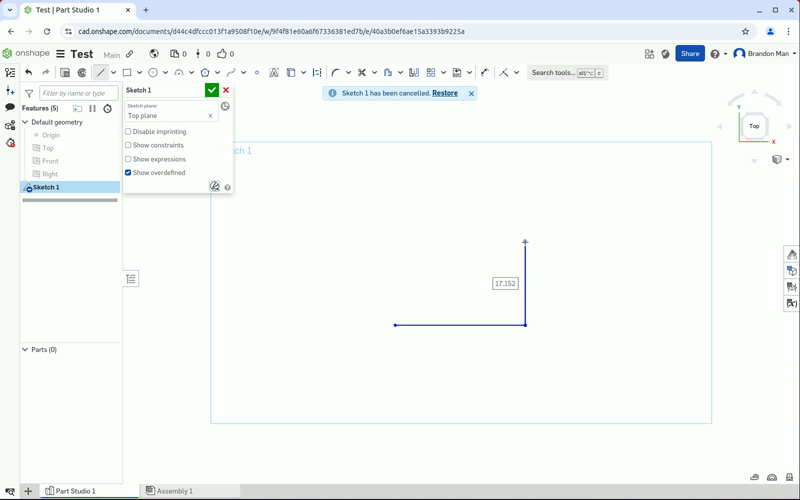
mouse_move(395, 241)
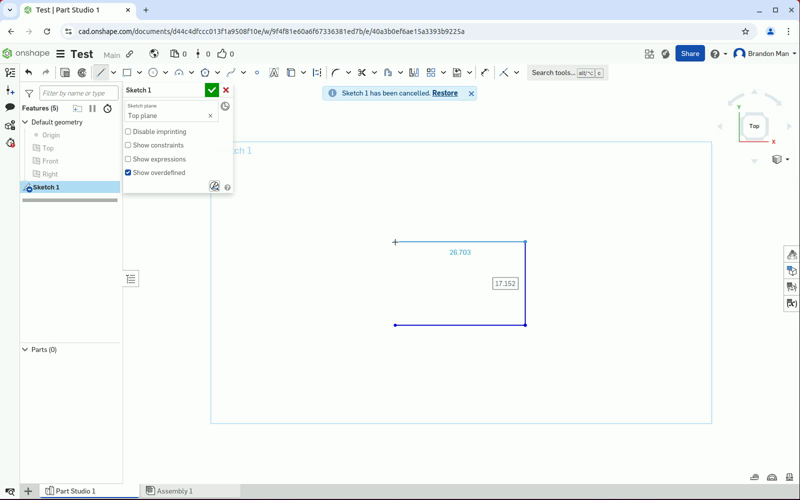
click(395, 241)
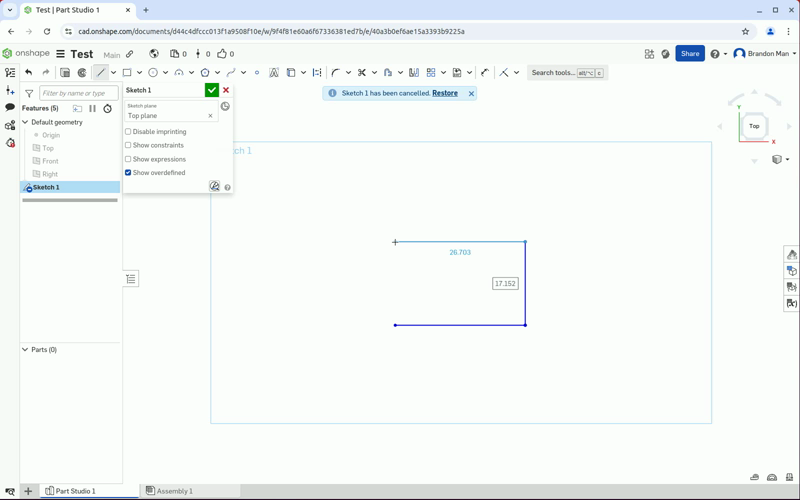
key_up(shift)
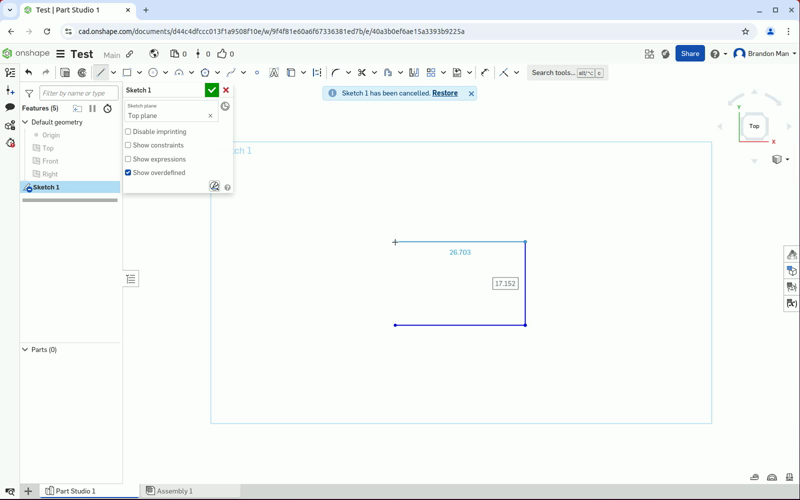
key_down(shift)
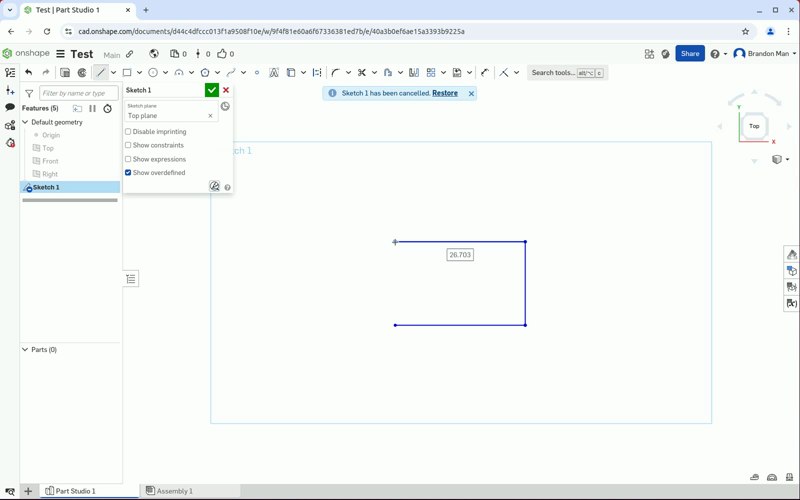
mouse_move(425, 241)
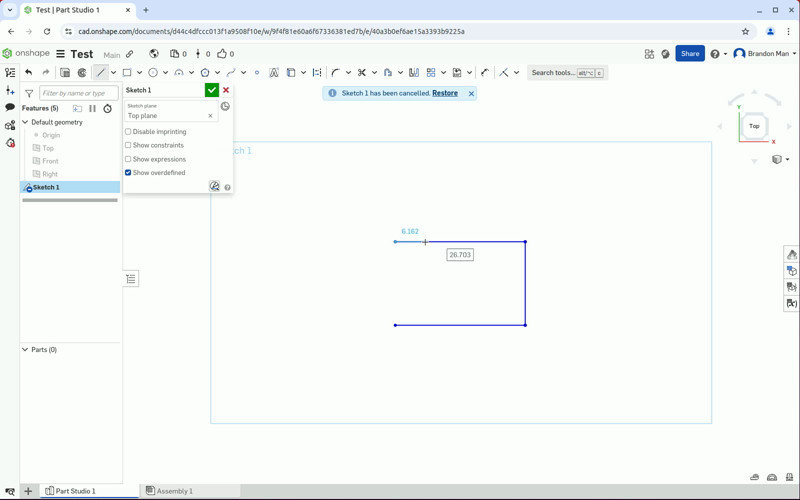
mouse_move(395, 284)
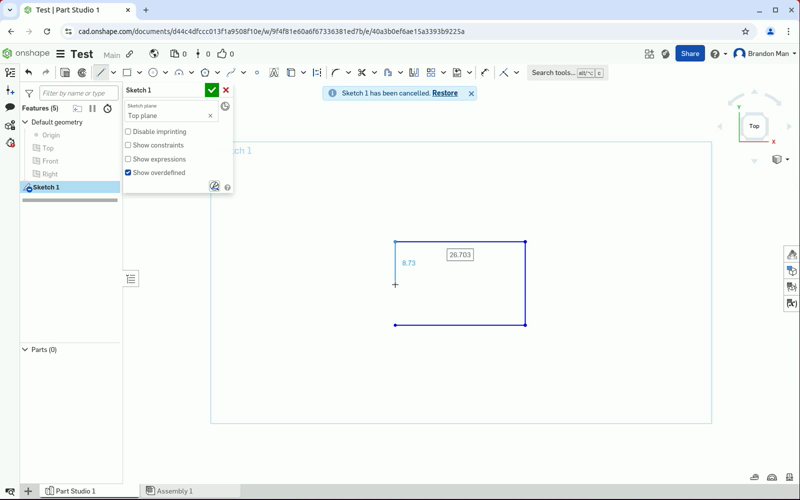
click(395, 284)
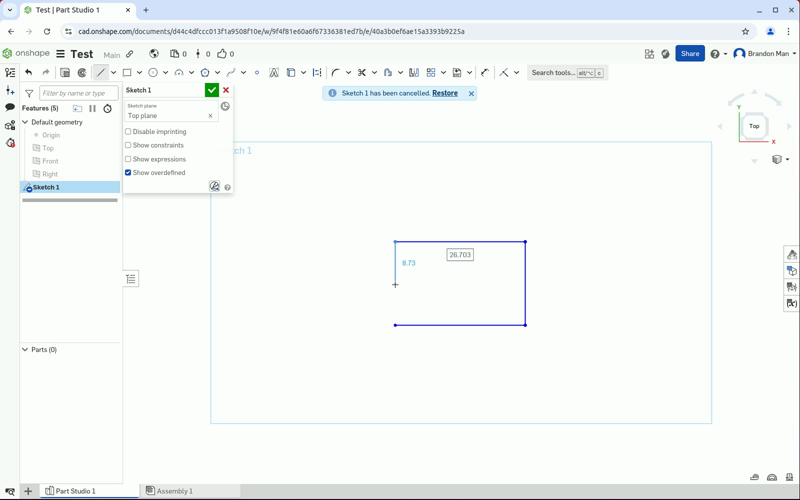
key_up(shift)
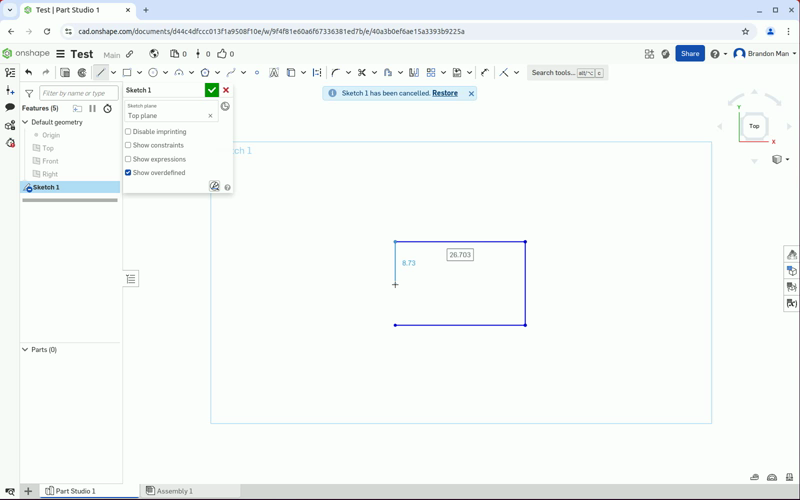
mouse_move(425, 284)
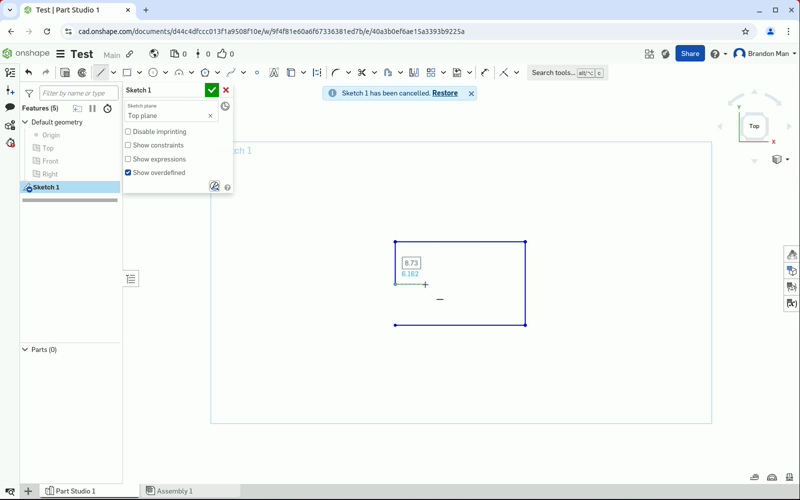
key_down(shift)
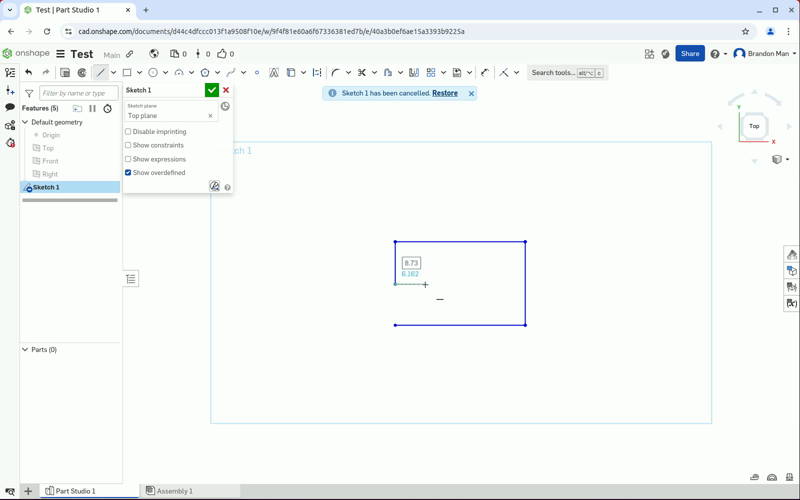
mouse_move(395, 325)
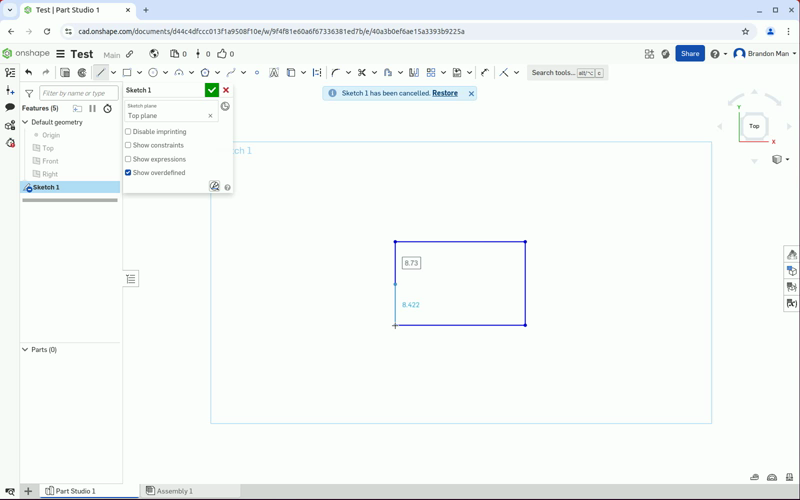
key_up(shift)
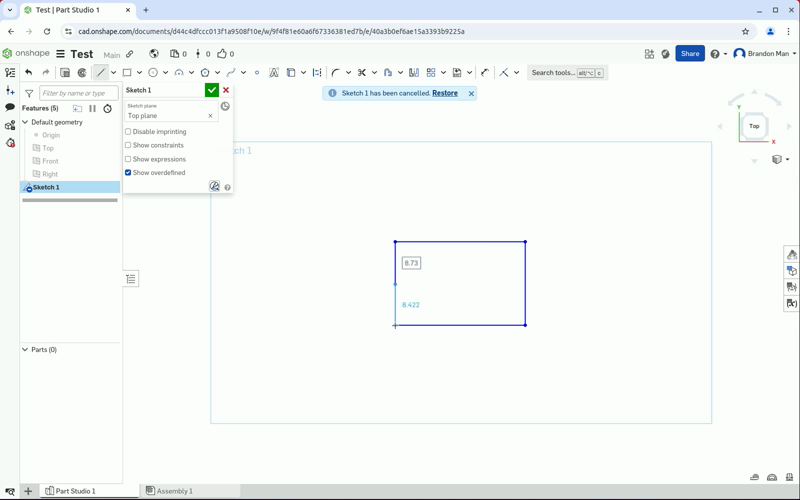
click(395, 325)
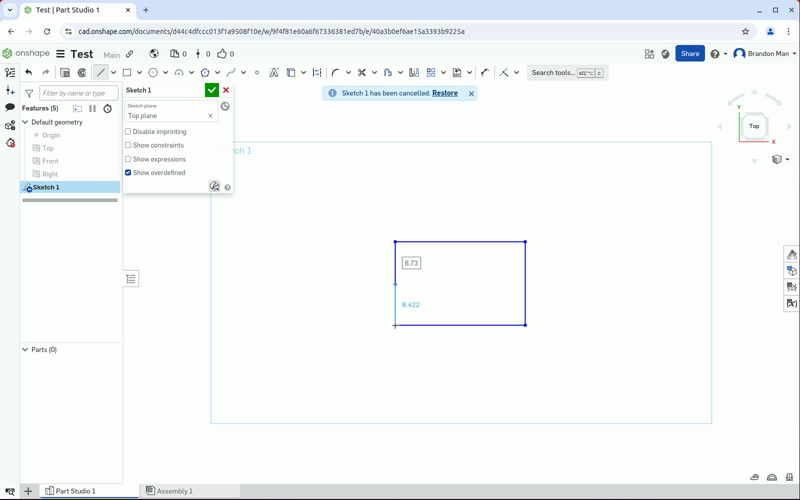
key(esc)
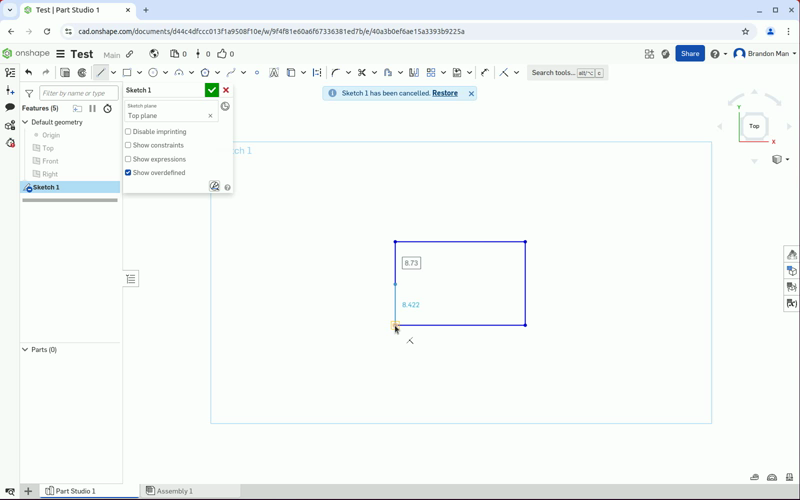
mouse_move(481, 252)
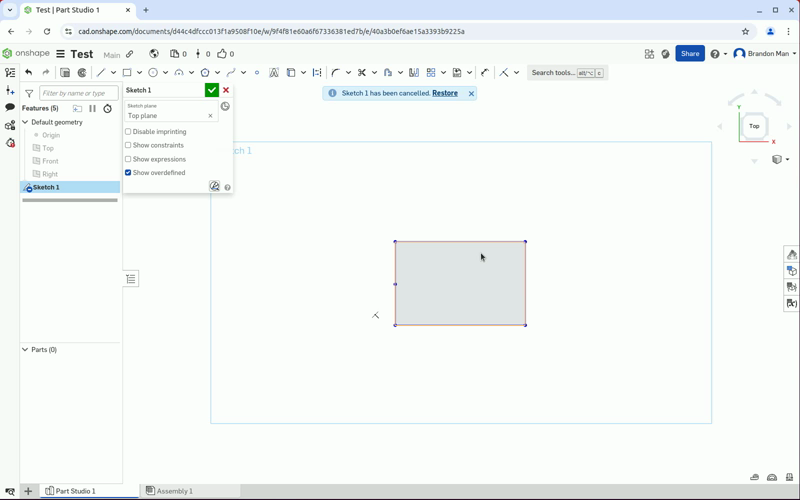
click(481, 252)
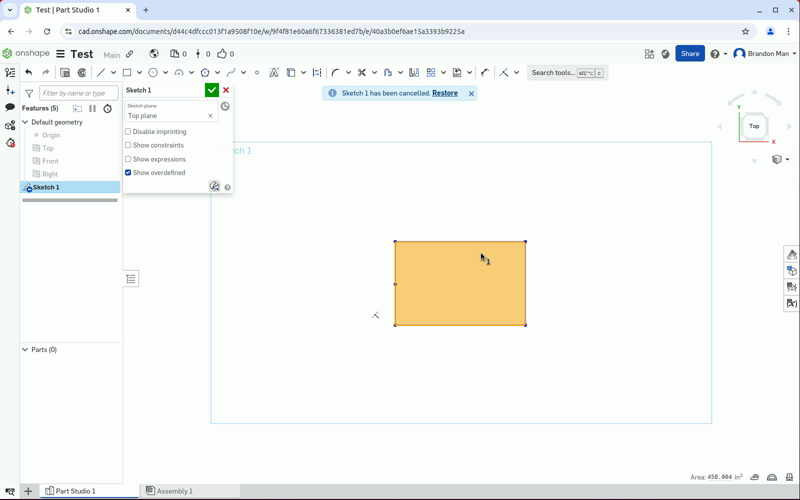
mouse_move(73, 352)
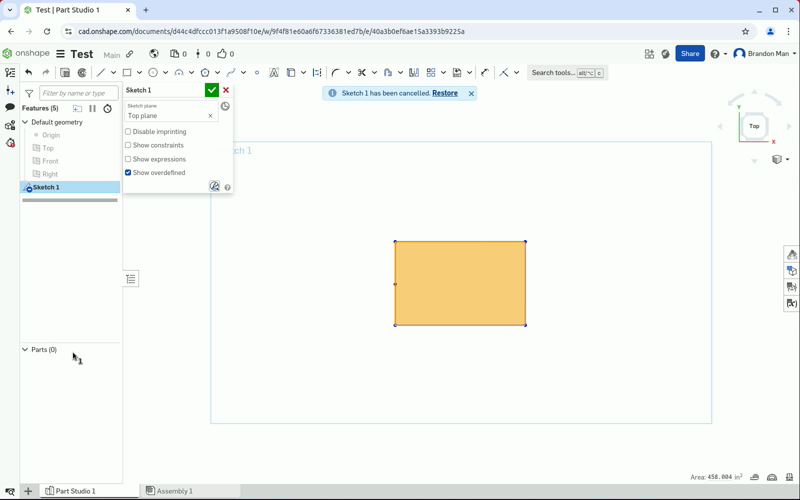
key(shift+y)
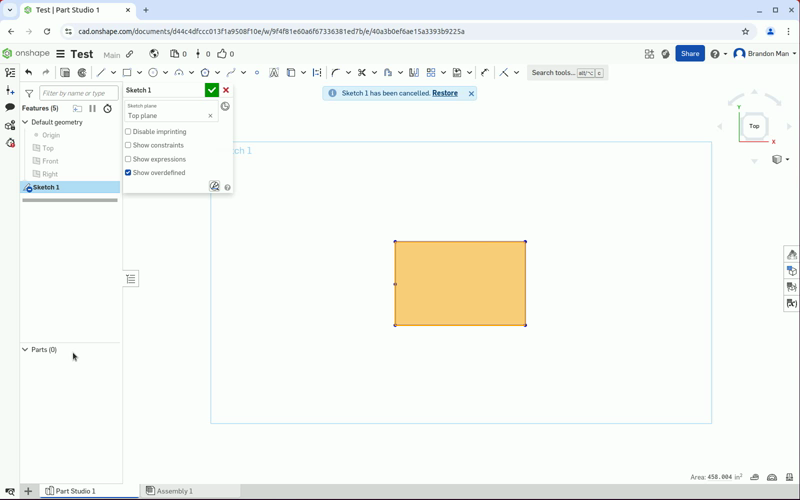
key(shift+e)
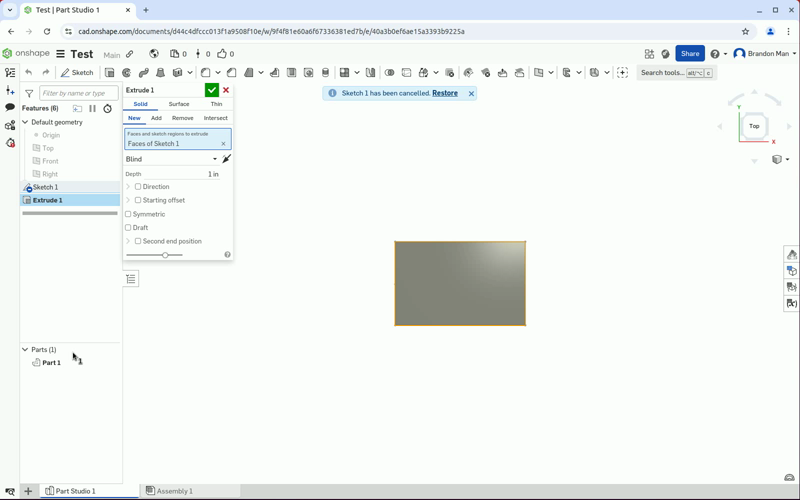
mouse_move(143, 106)
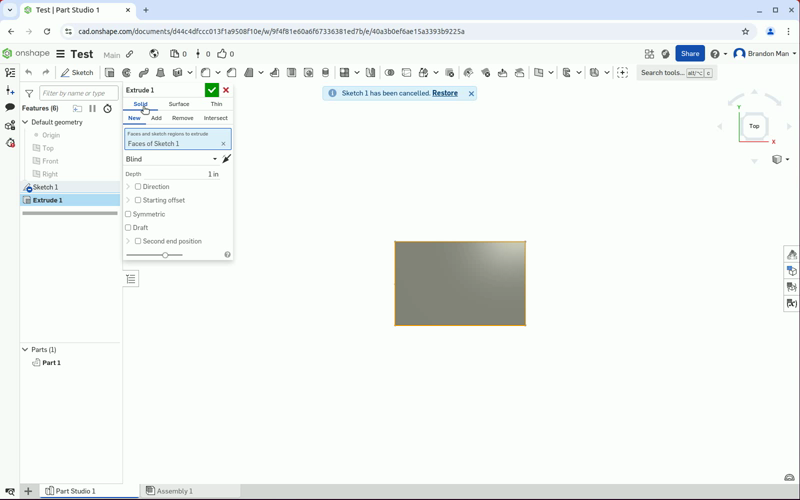
click(143, 106)
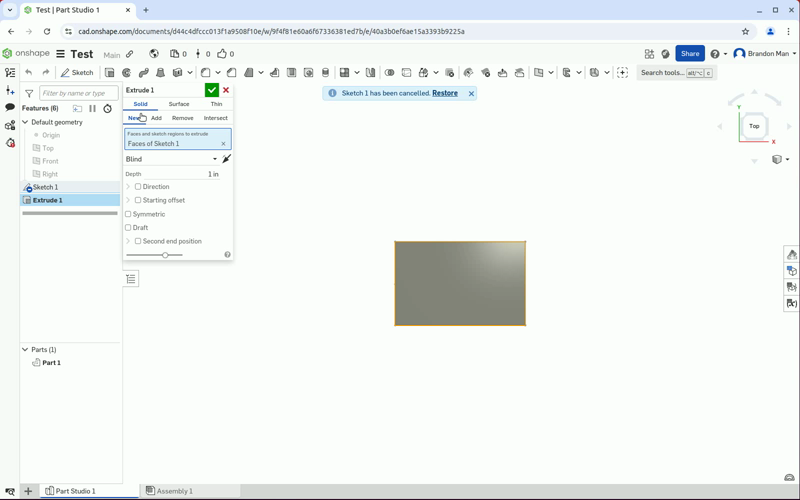
mouse_move(137, 120)
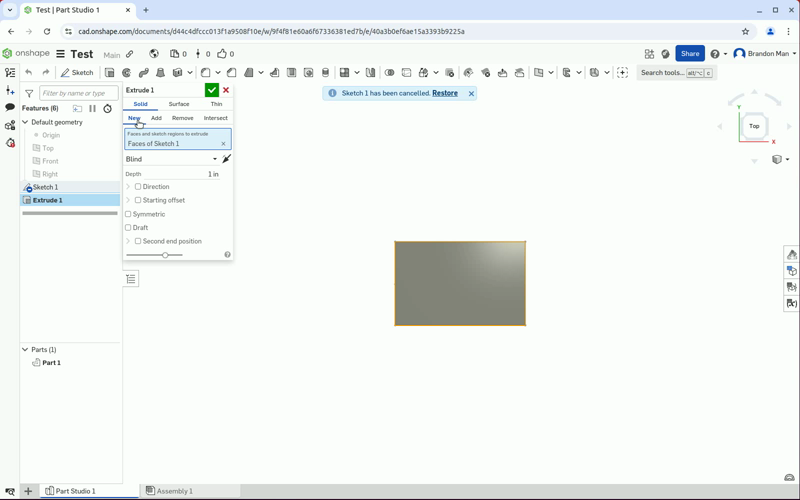
click(137, 120)
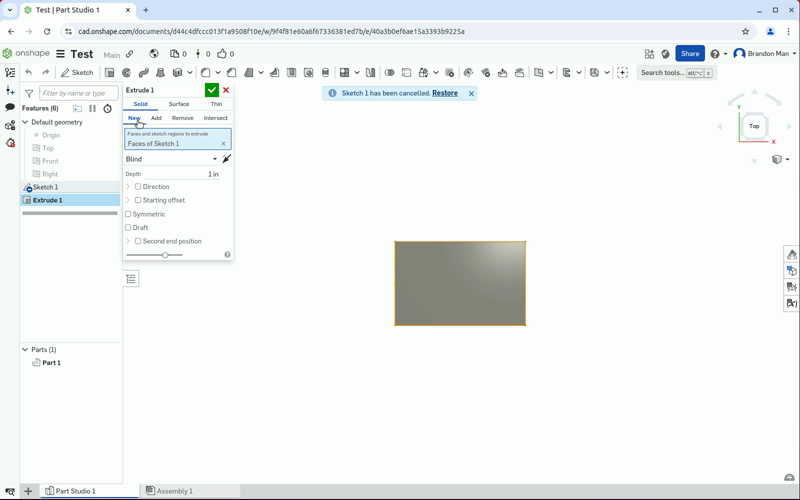
key(tab, 4)
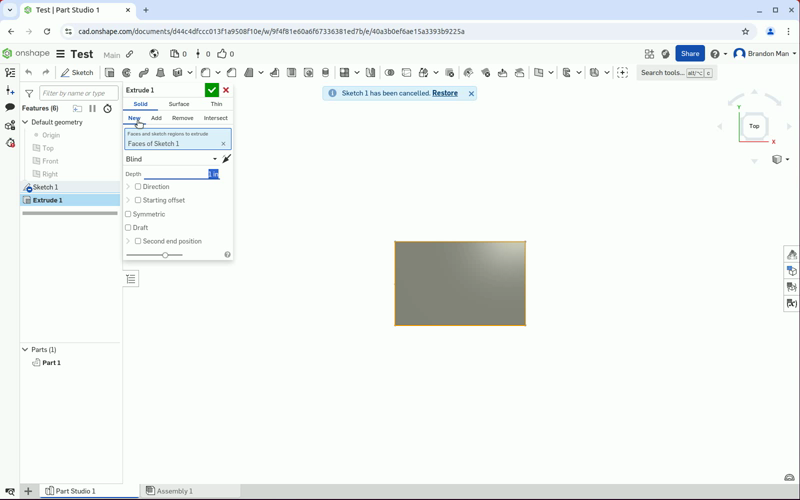
text(11.554)
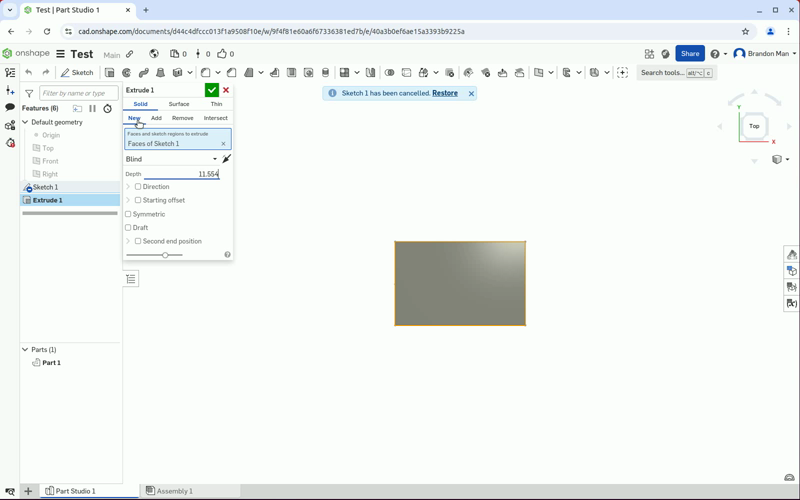
key(enter)
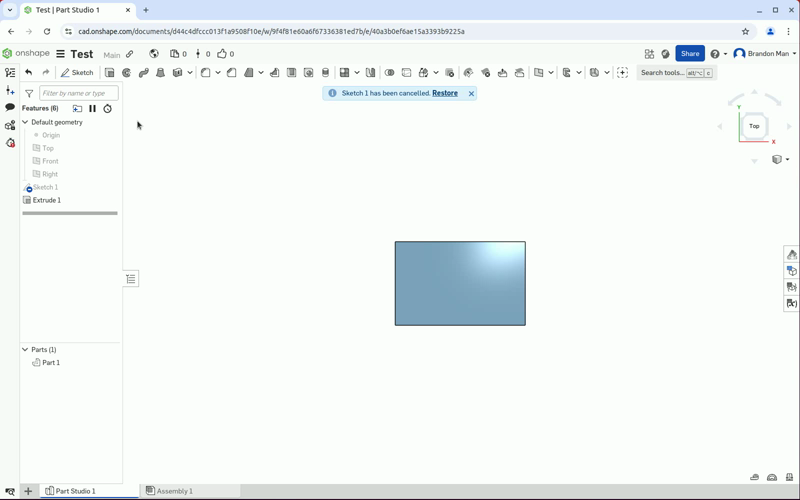
key(shift+h)
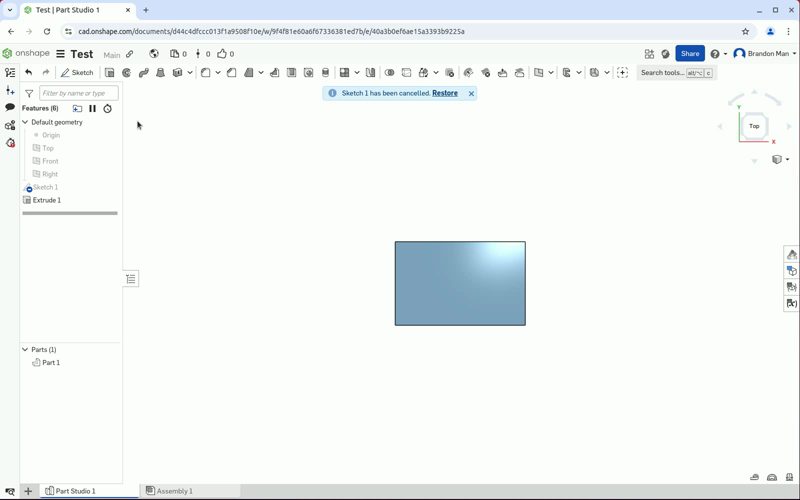
key(shift+h)
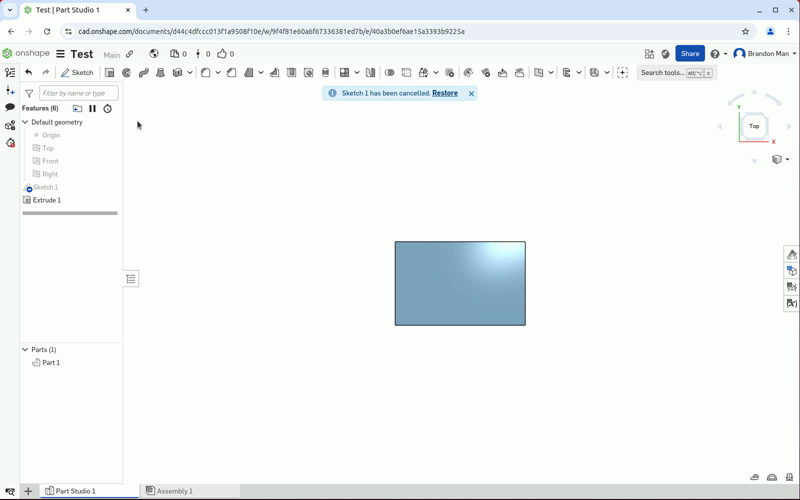
mouse_move(73, 189)
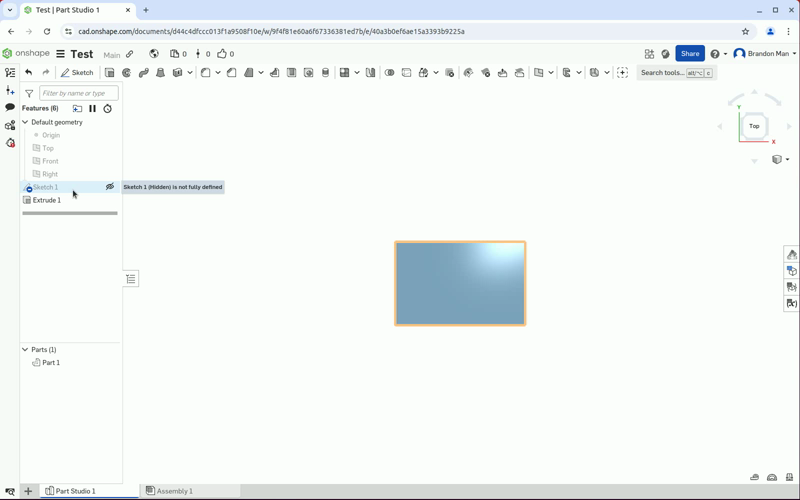
click(73, 189)
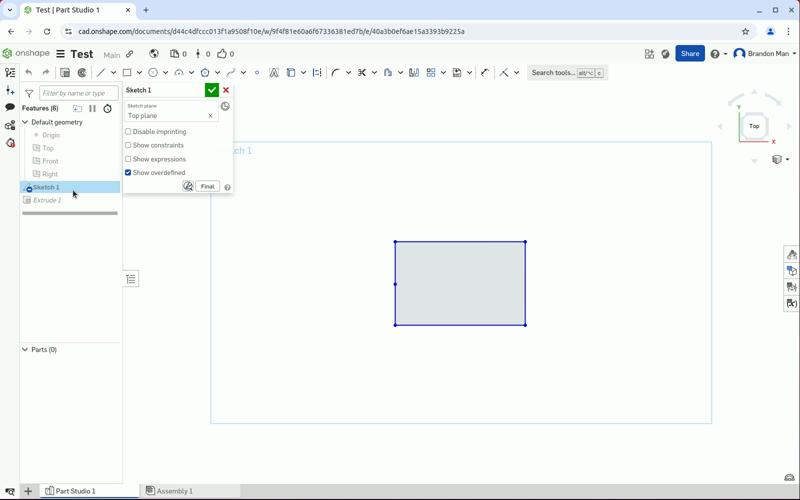
mouse_move(229, 92)
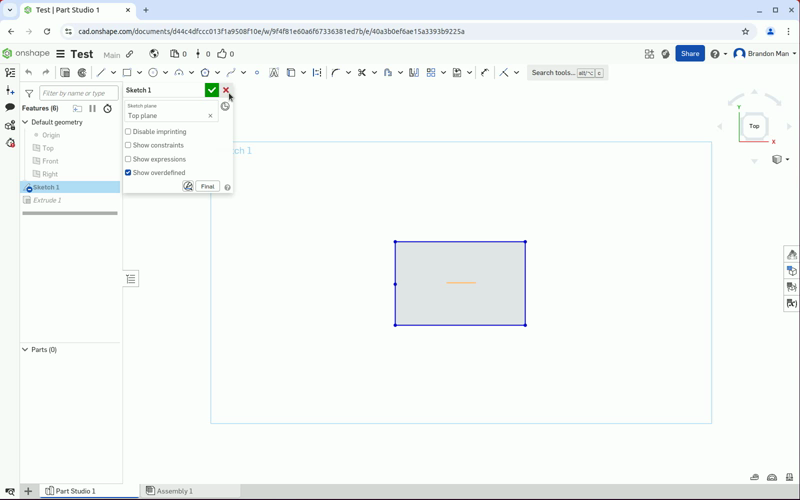
click(229, 92)
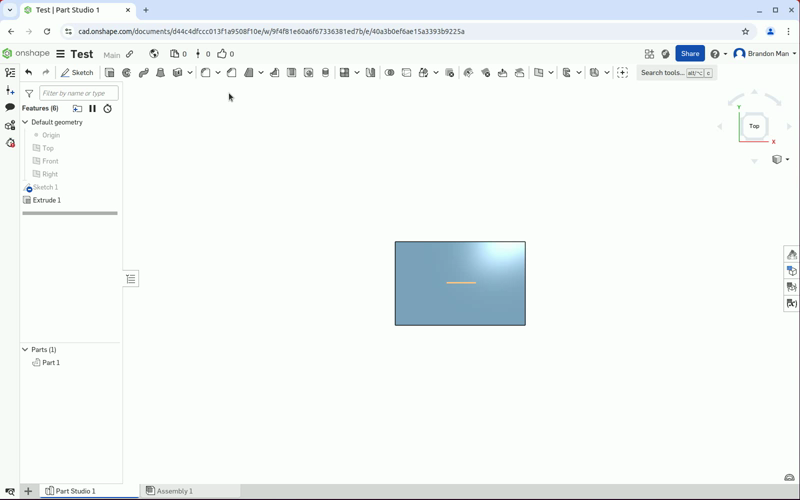
mouse_move(541, 75)
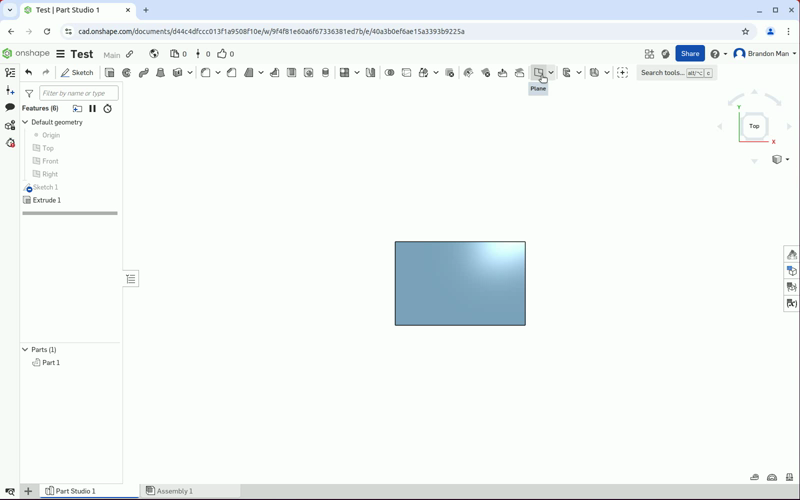
click(541, 75)
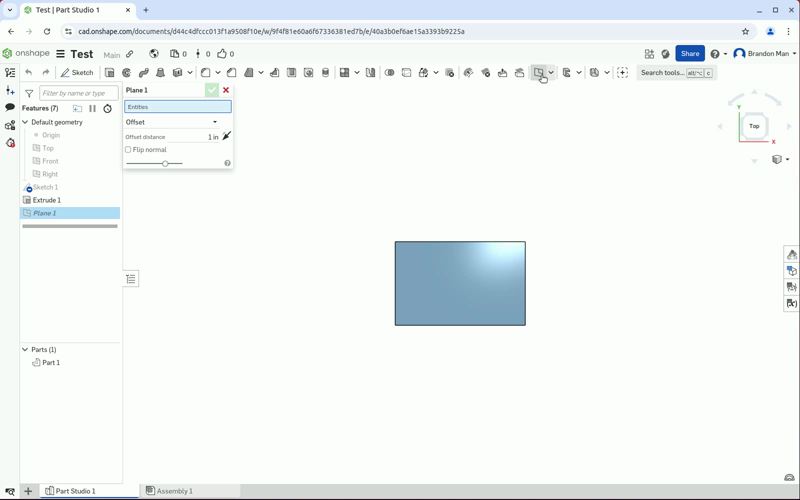
mouse_move(73, 150)
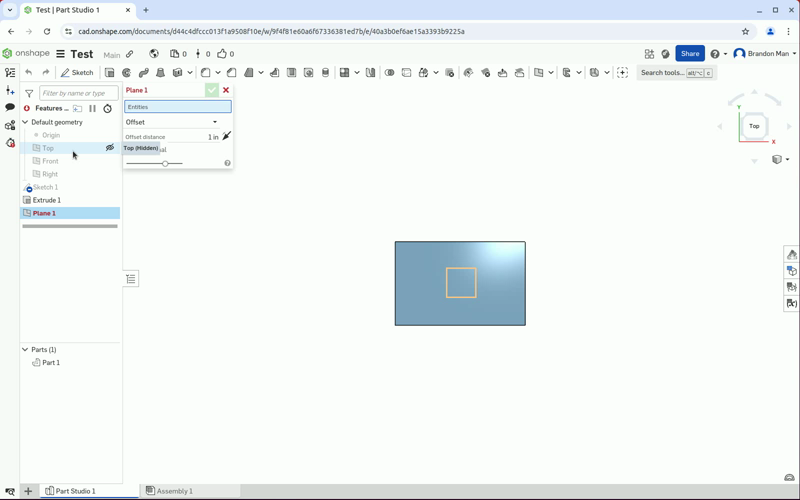
click(73, 150)
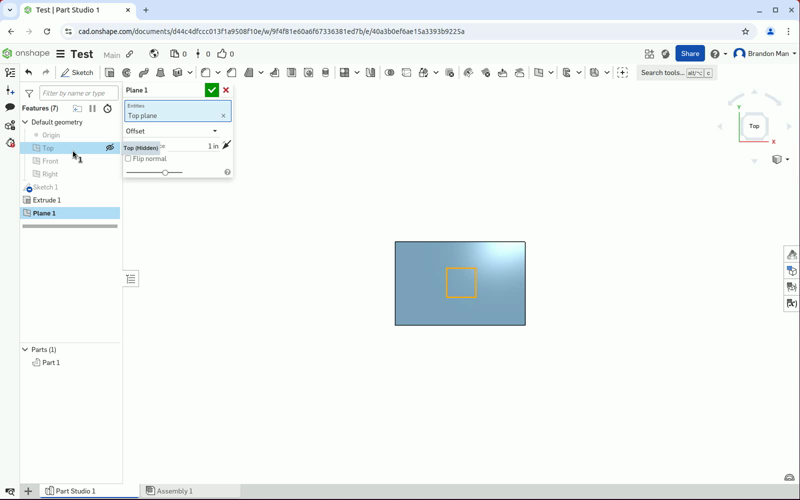
key(tab, 2)
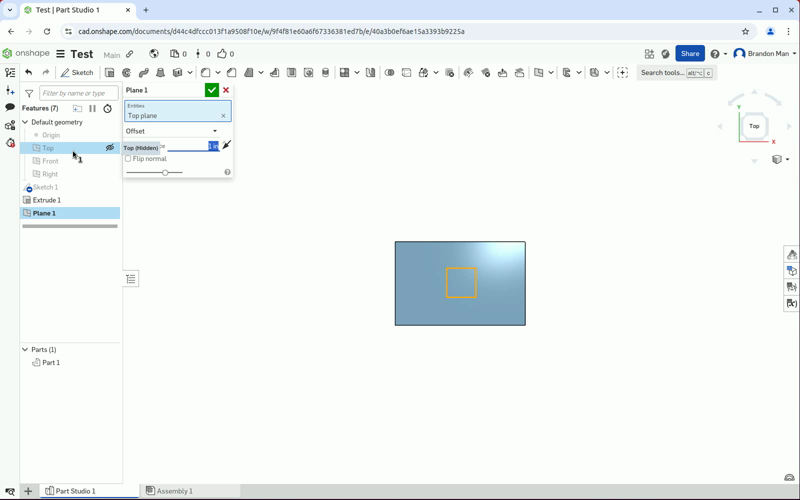
text(11.554)
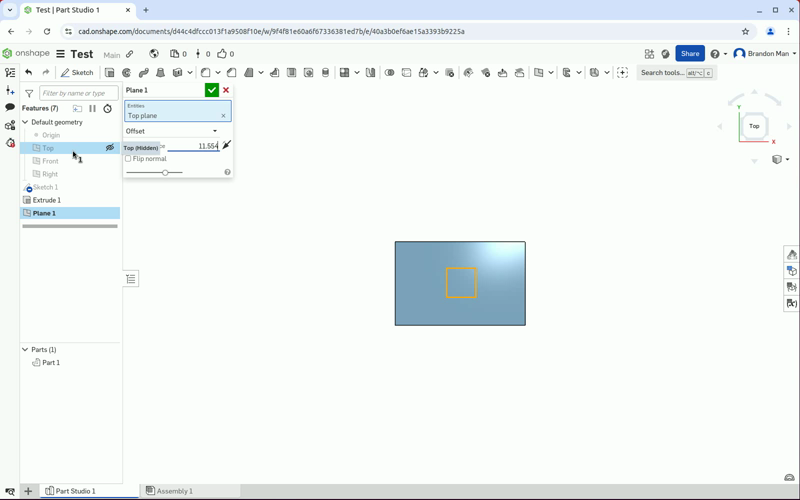
key(enter, 2)
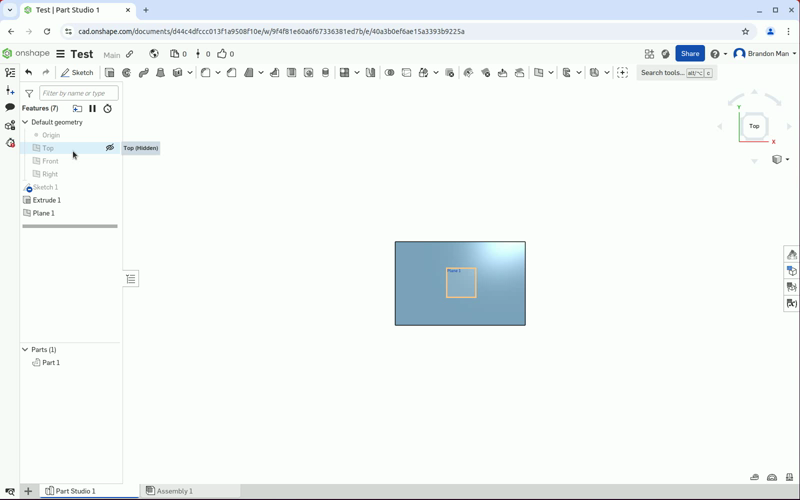
key(shift+s)
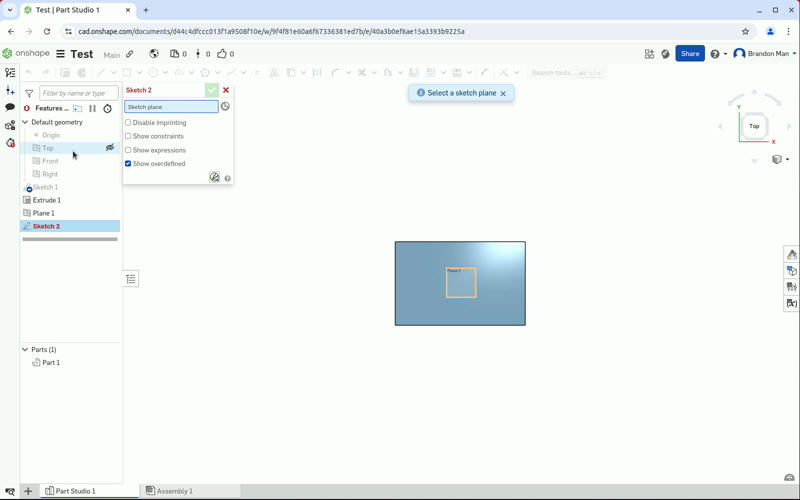
mouse_move(73, 215)
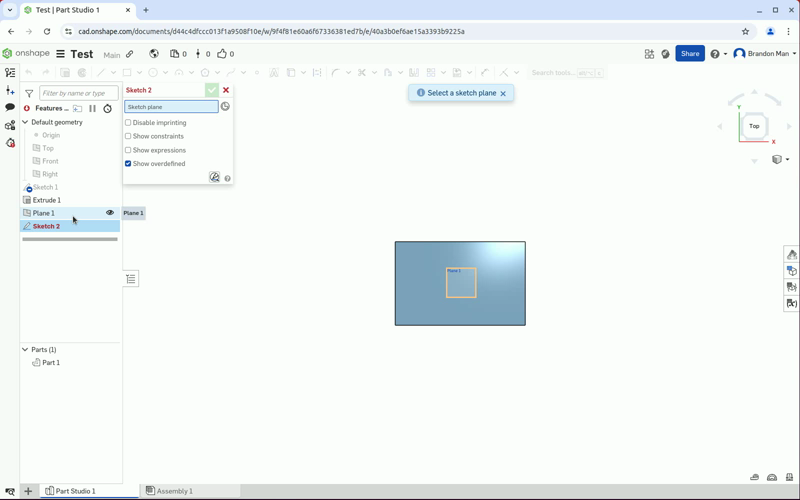
click(73, 215)
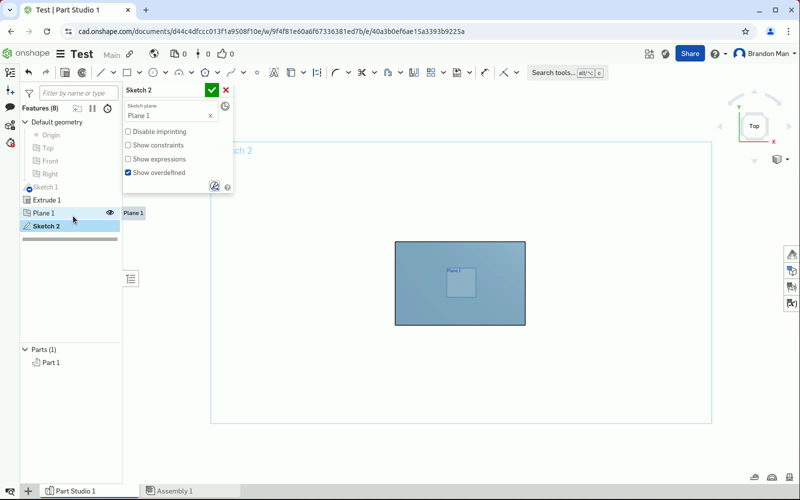
mouse_move(73, 352)
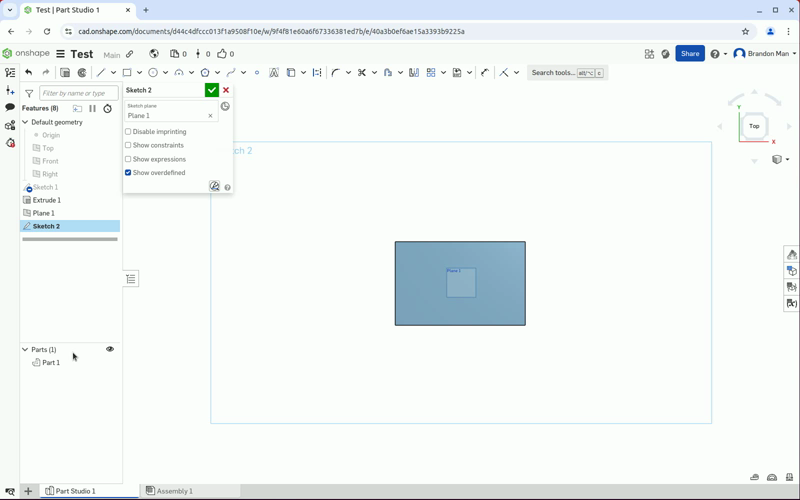
key(y)
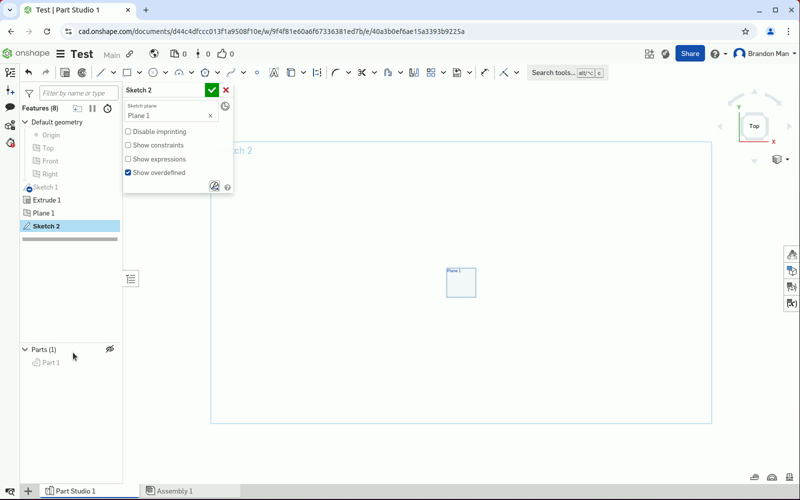
key(l)
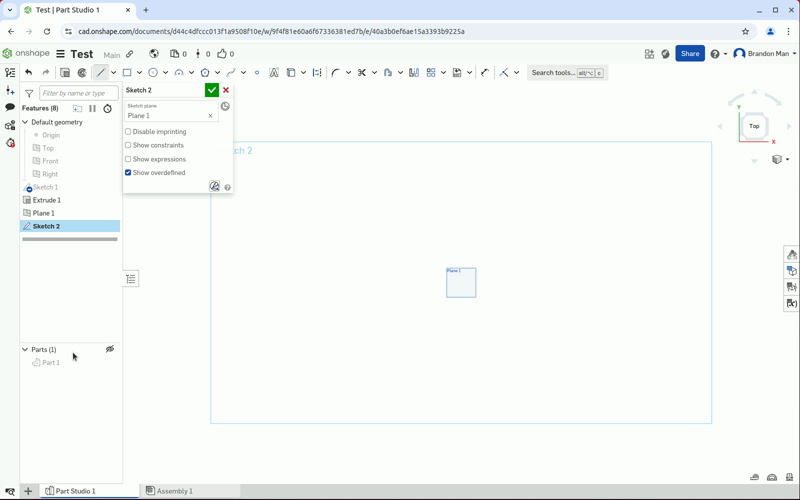
key_down(shift)
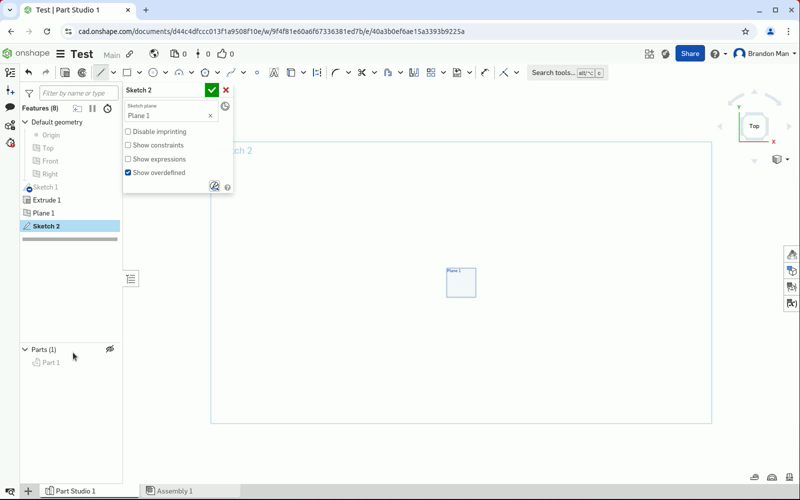
mouse_move(395, 325)
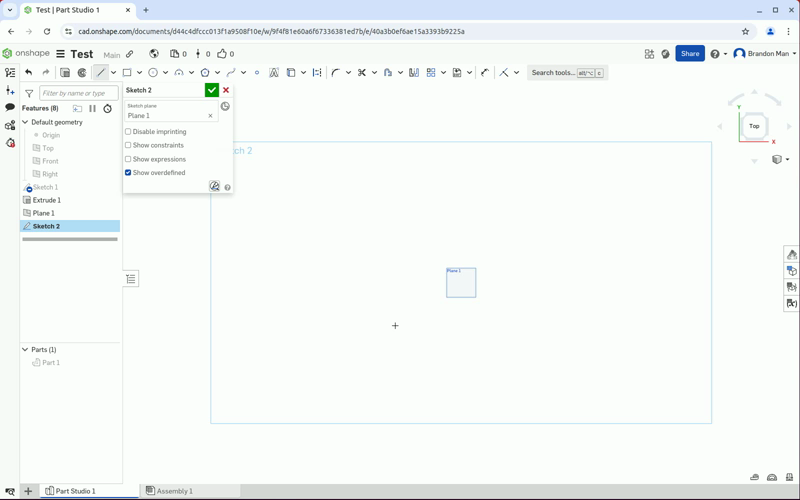
click(395, 325)
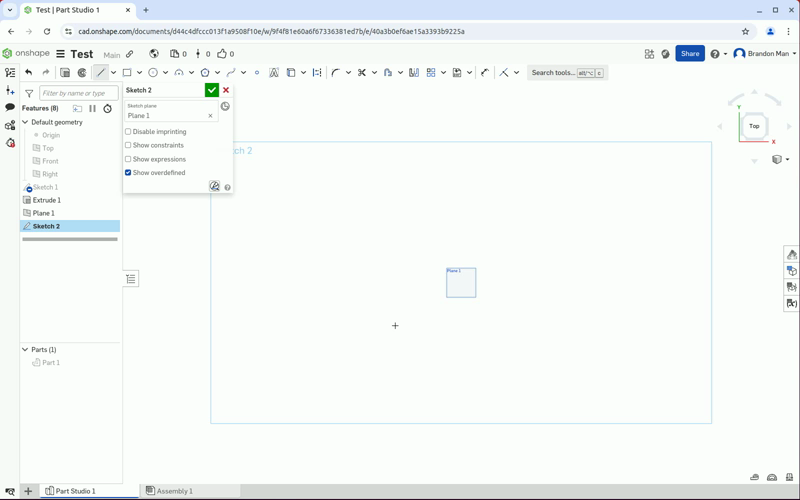
key_up(shift)
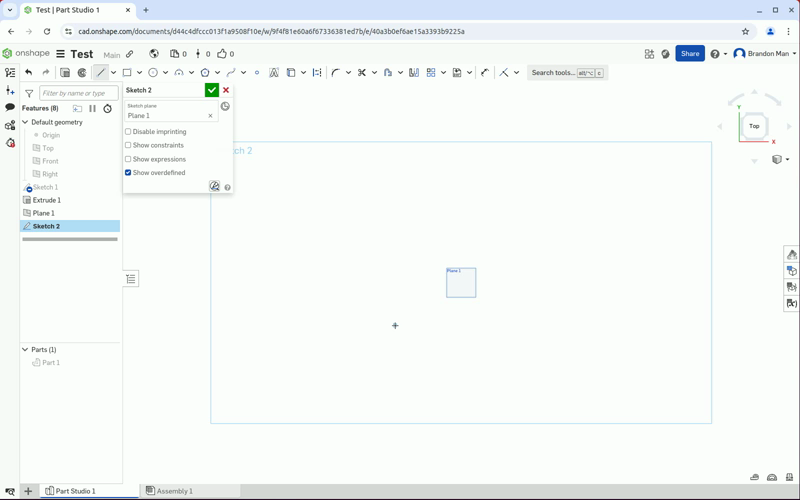
key_down(shift)
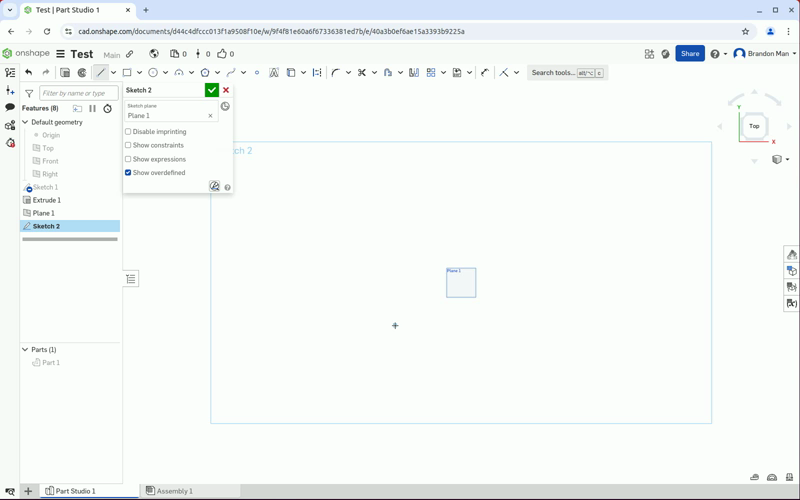
mouse_move(461, 325)
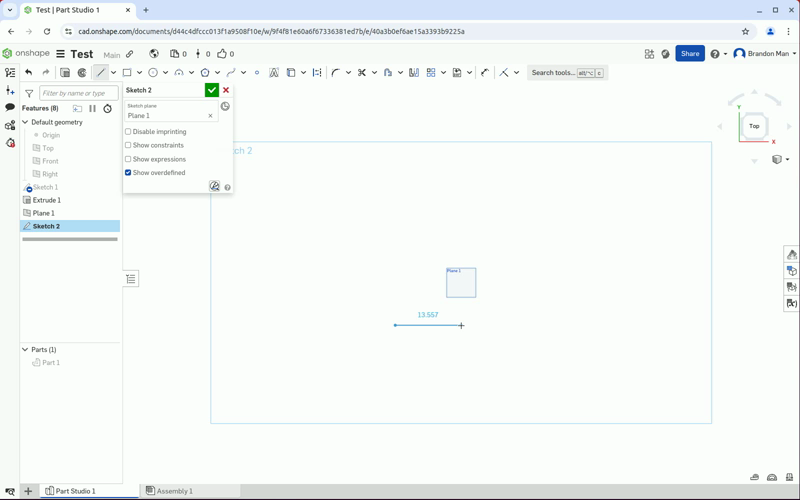
click(461, 325)
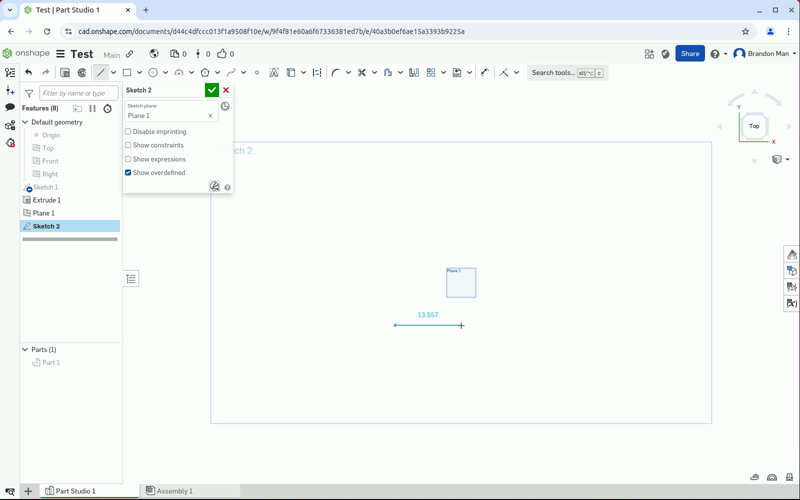
key_up(shift)
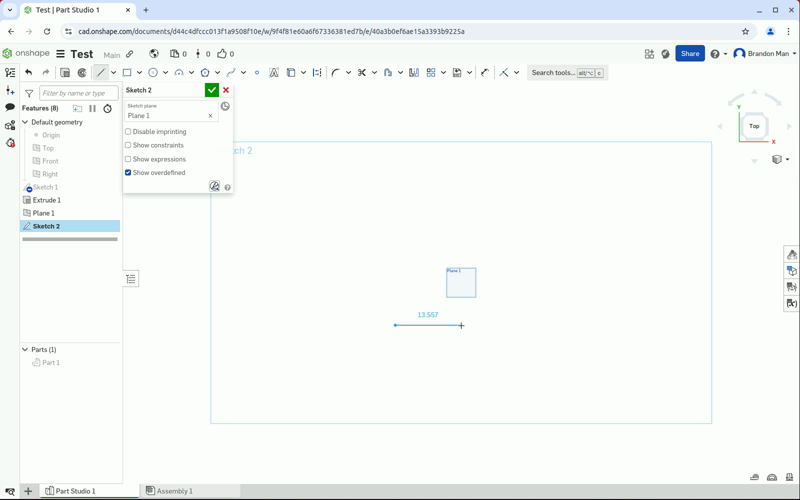
key_down(shift)
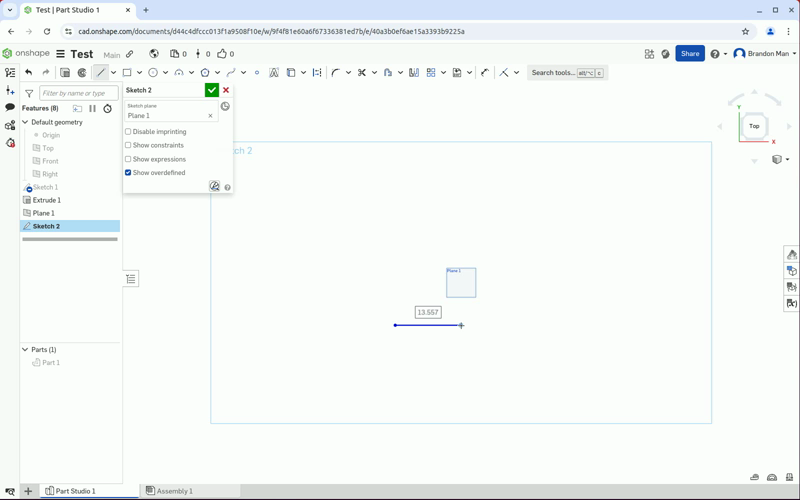
mouse_move(491, 325)
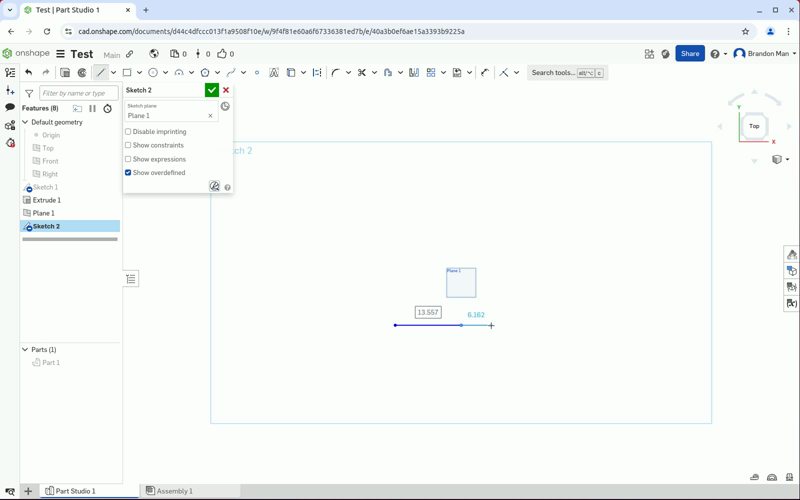
mouse_move(461, 282)
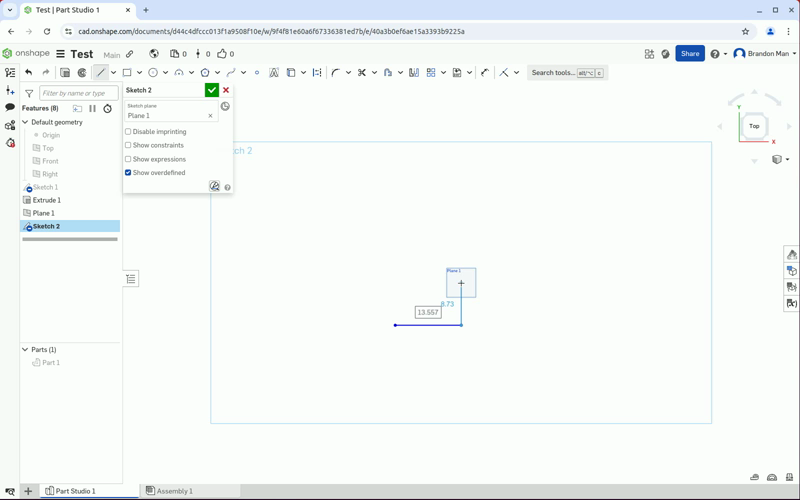
click(461, 282)
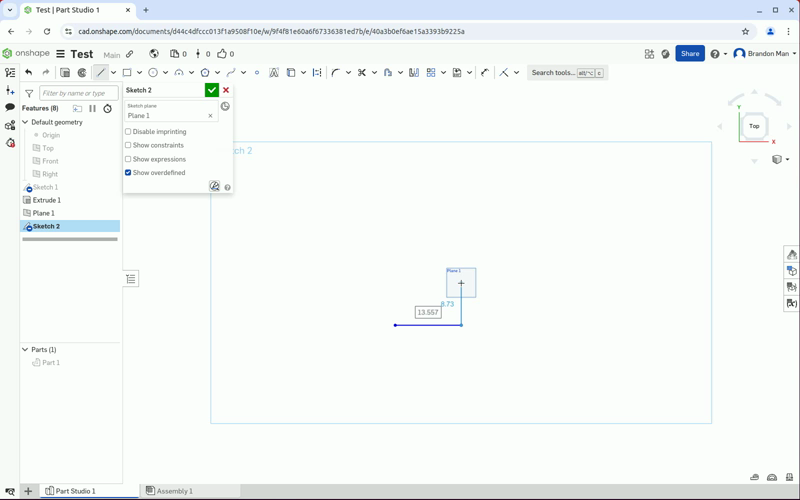
key_up(shift)
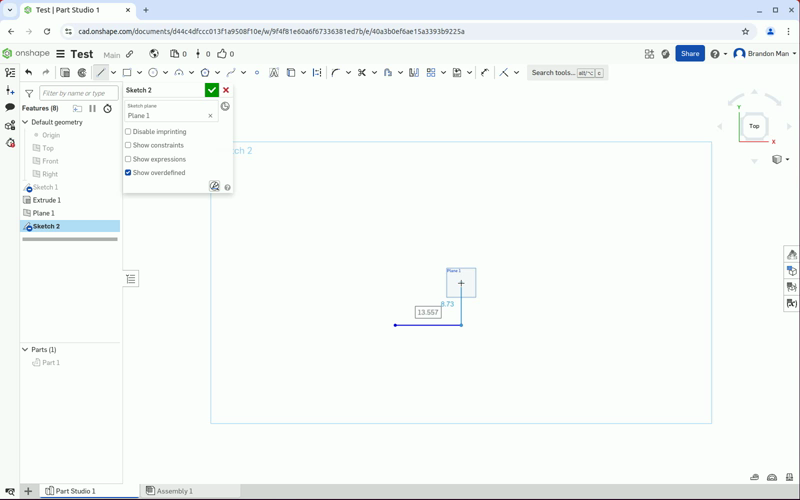
key_down(shift)
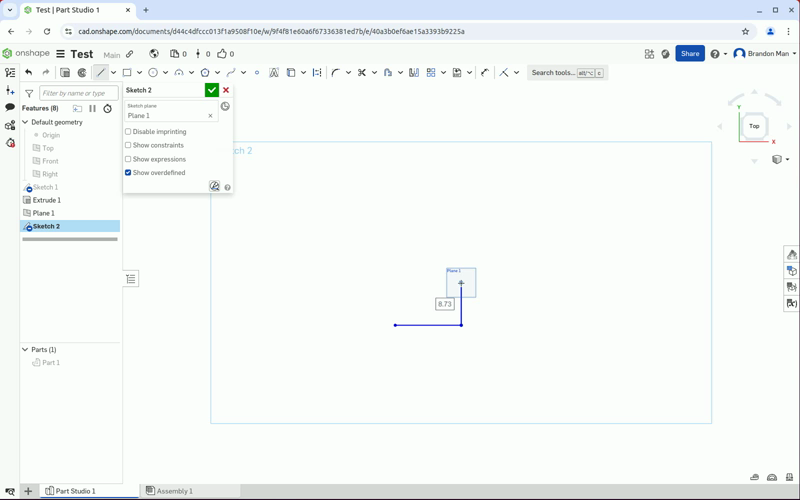
mouse_move(395, 282)
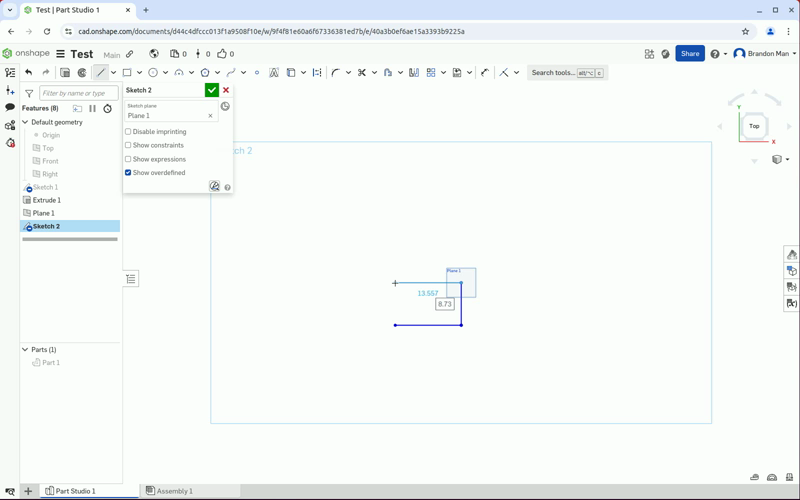
click(395, 282)
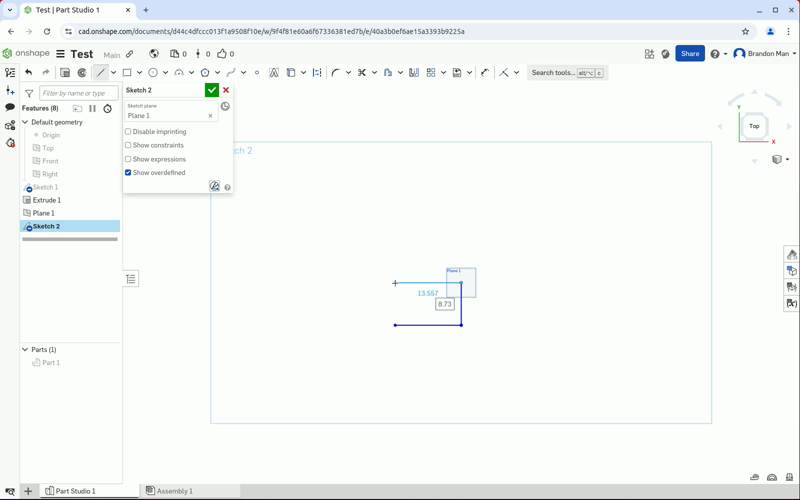
key_up(shift)
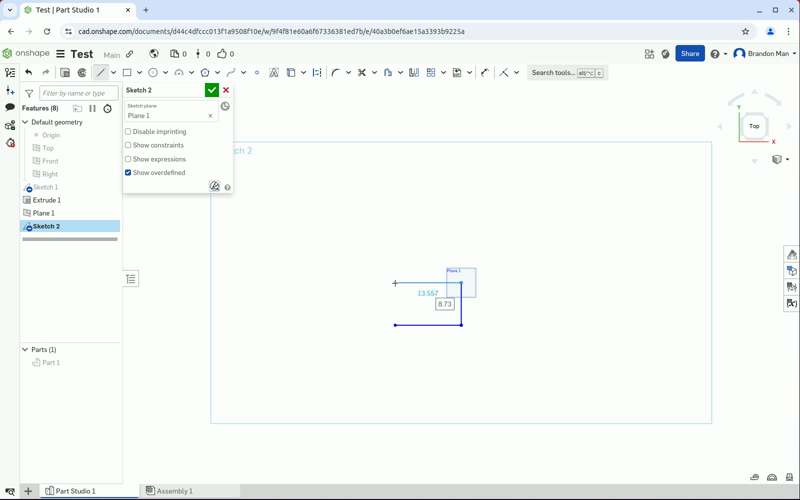
mouse_move(425, 282)
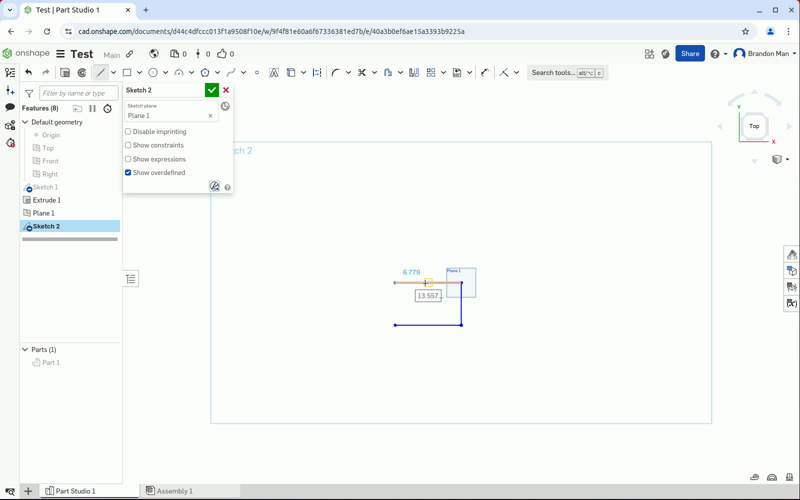
key_down(shift)
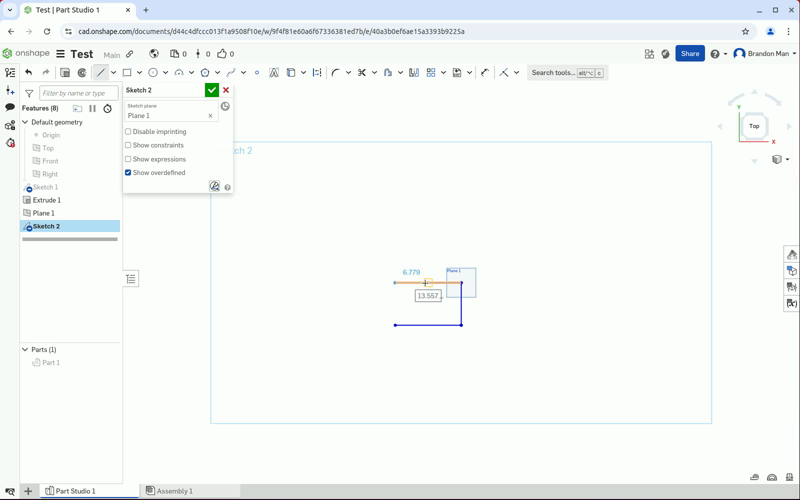
mouse_move(395, 325)
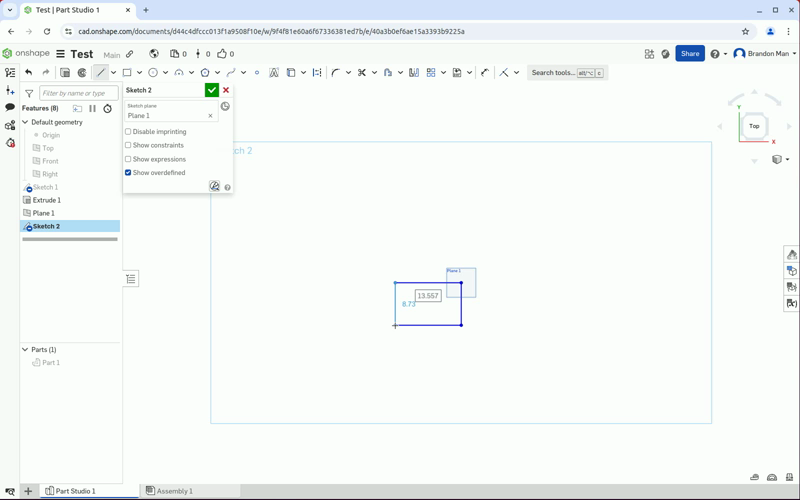
key_up(shift)
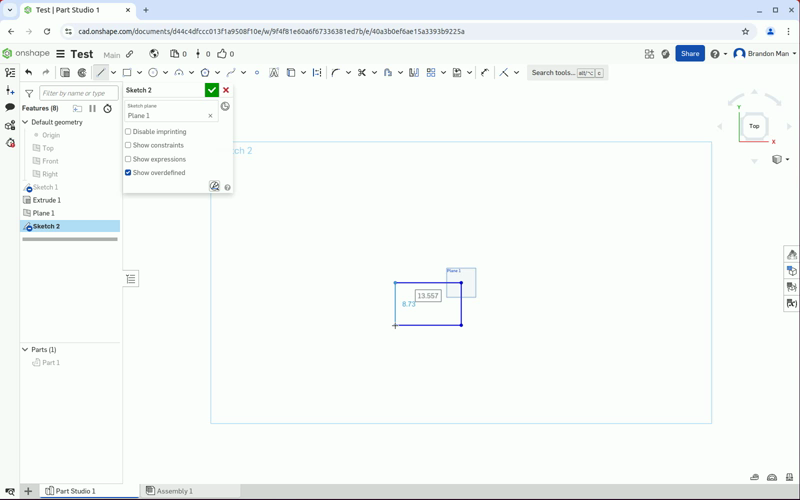
click(395, 325)
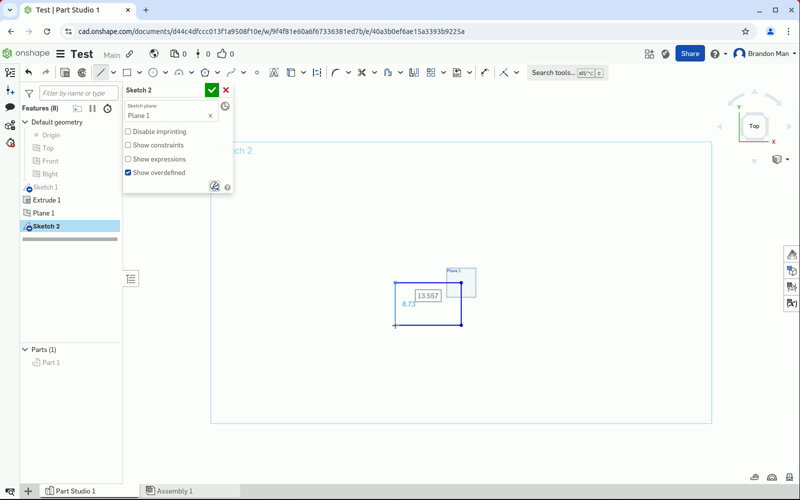
key(esc)
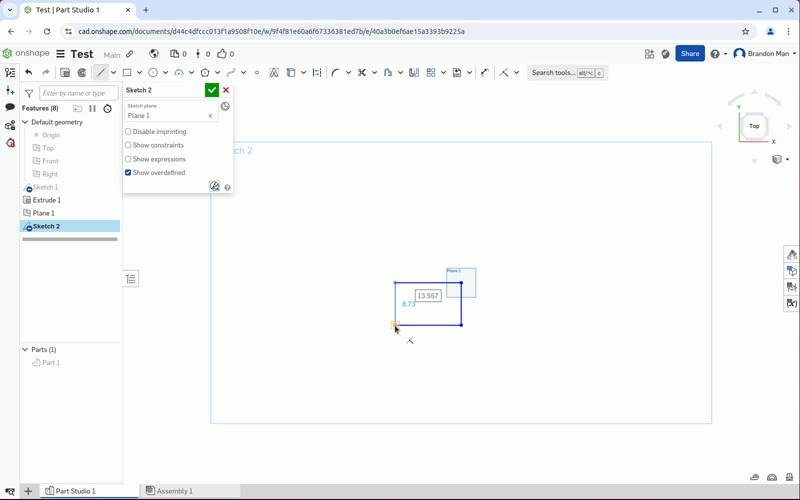
mouse_move(444, 314)
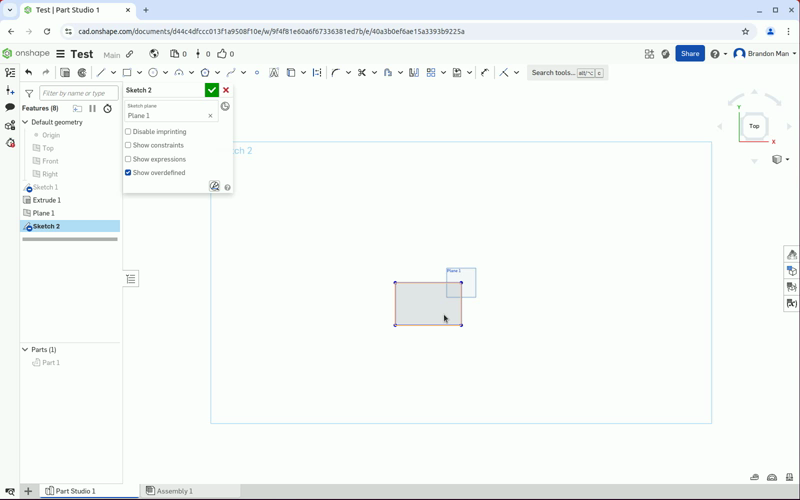
click(444, 314)
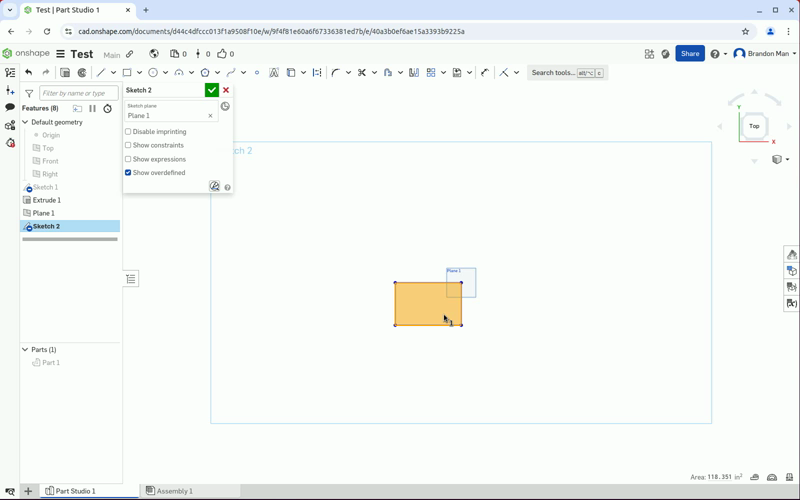
mouse_move(73, 352)
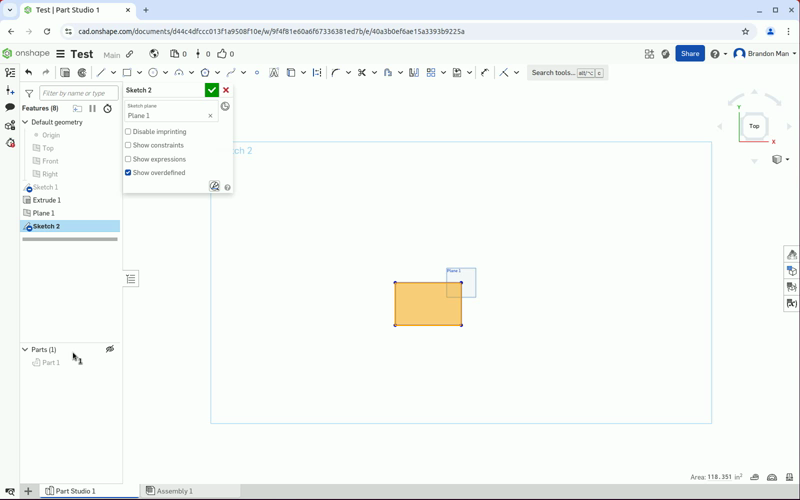
key(shift+y)
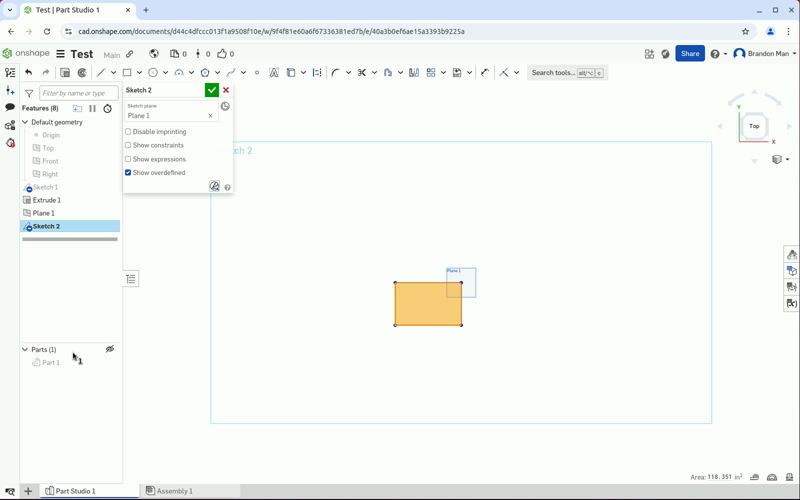
key(shift+e)
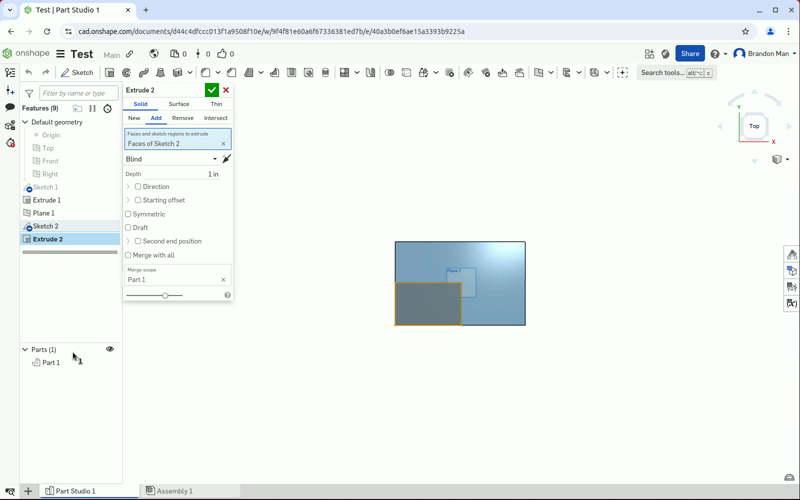
mouse_move(143, 106)
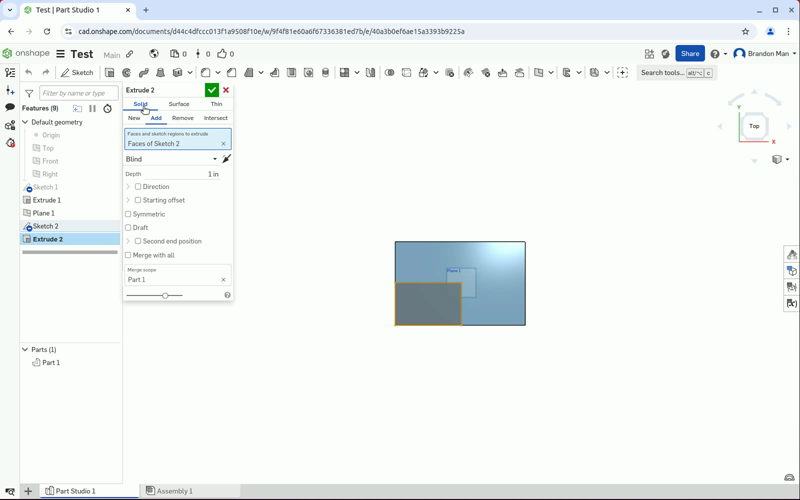
click(143, 106)
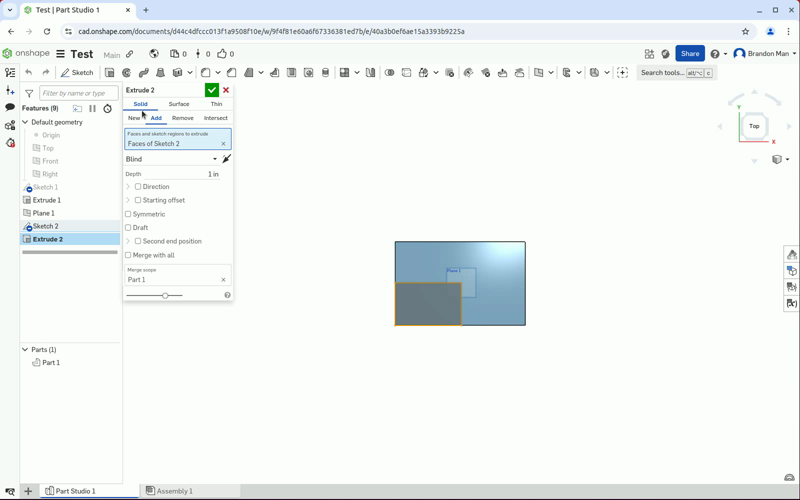
mouse_move(137, 120)
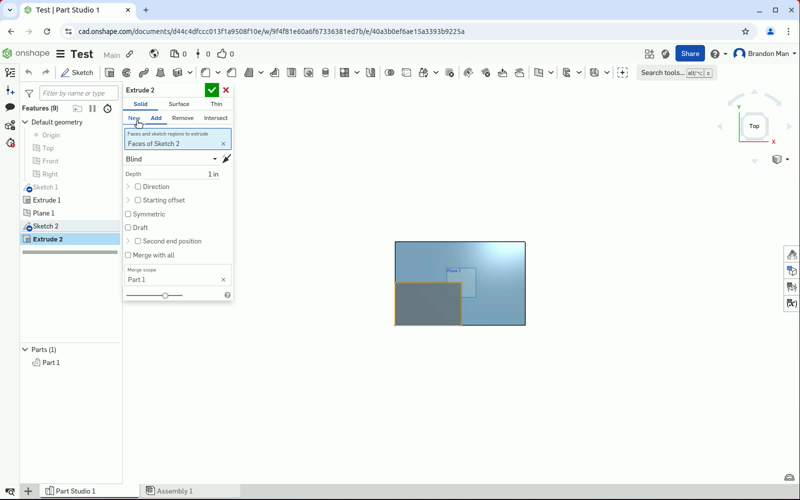
click(137, 120)
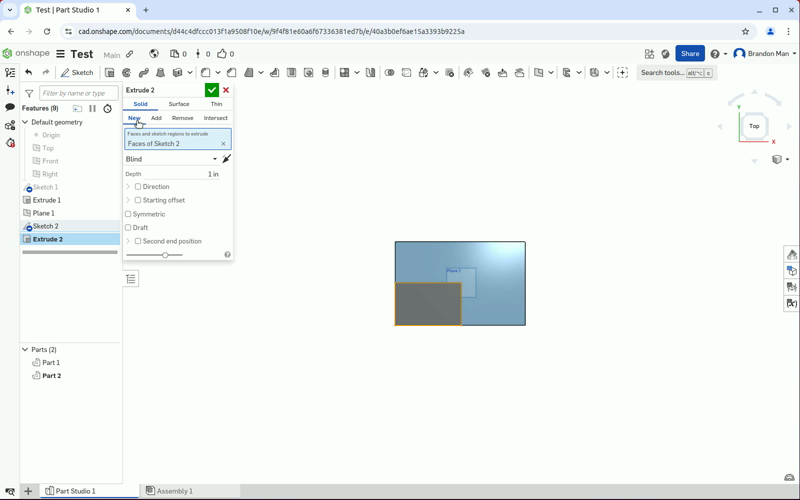
key(tab, 4)
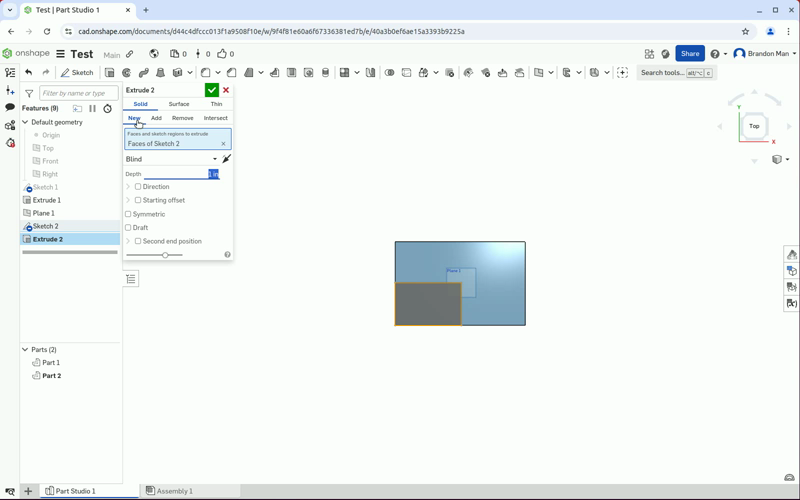
text(11.554)
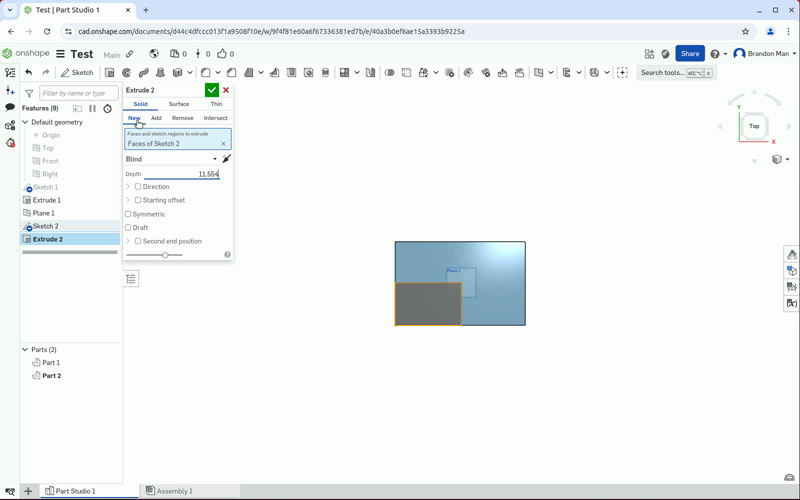
key(enter)
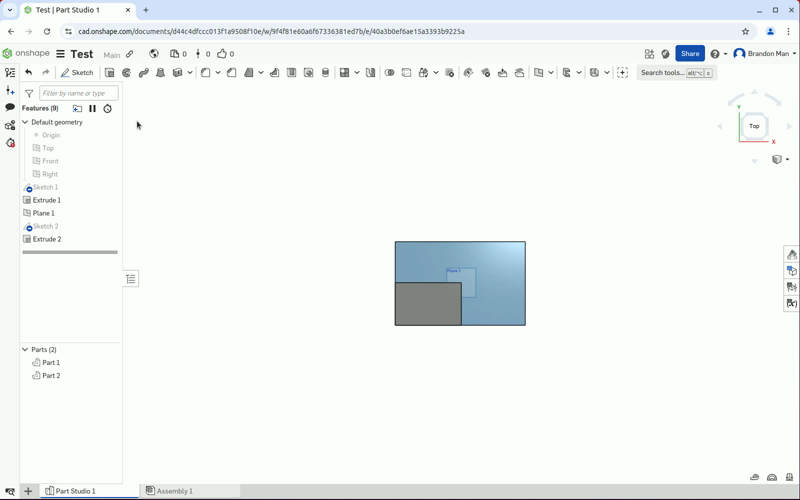
key(shift+h)
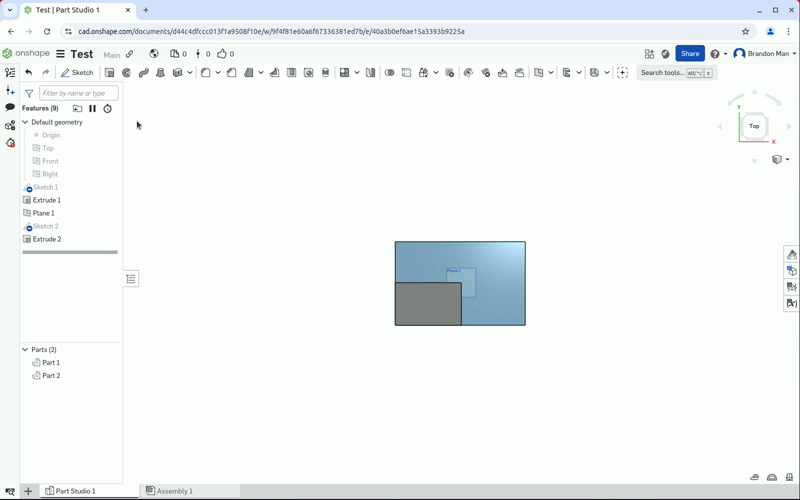
key(shift+h)
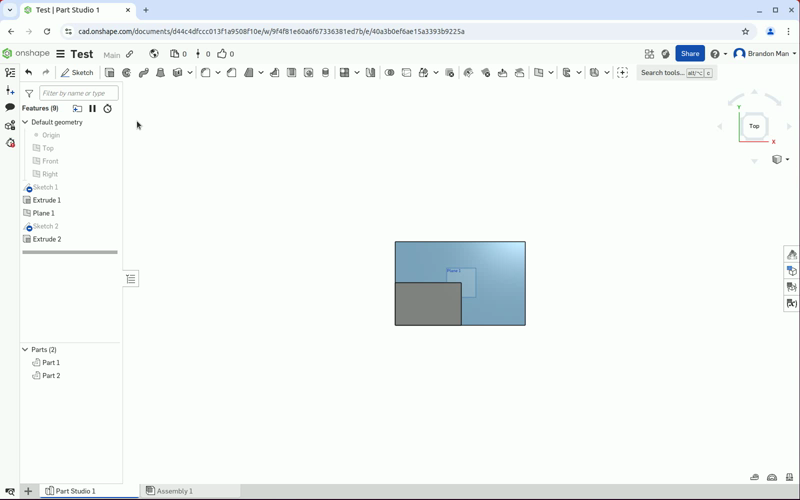
mouse_move(73, 189)
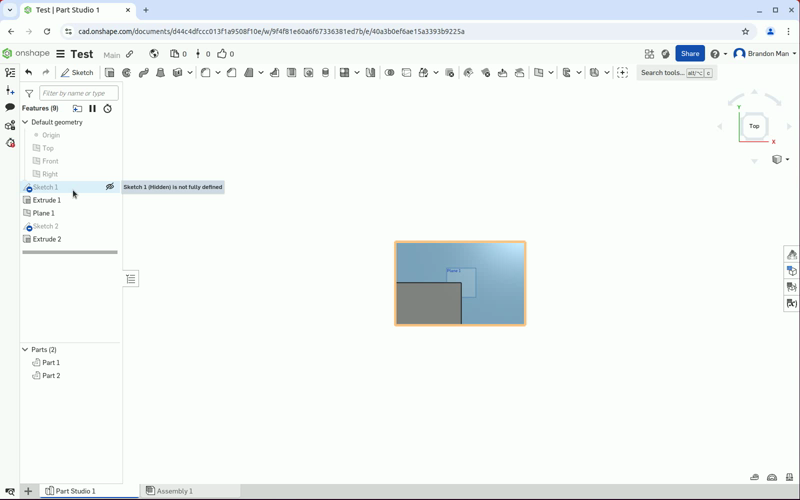
click(73, 189)
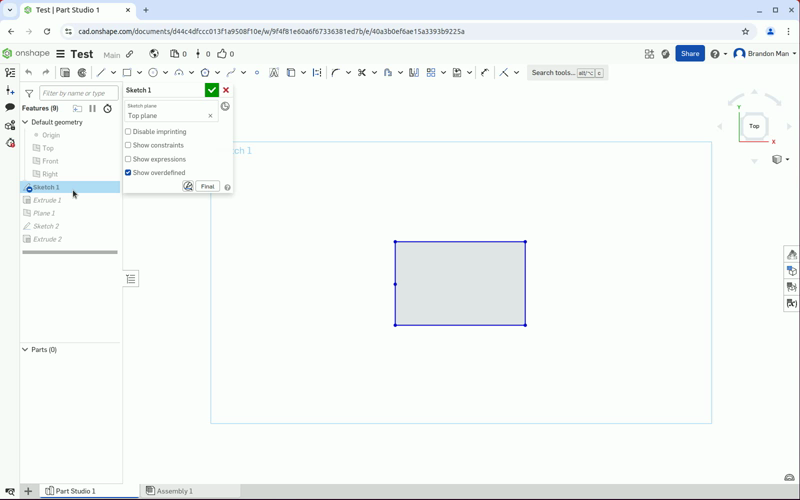
mouse_move(229, 92)
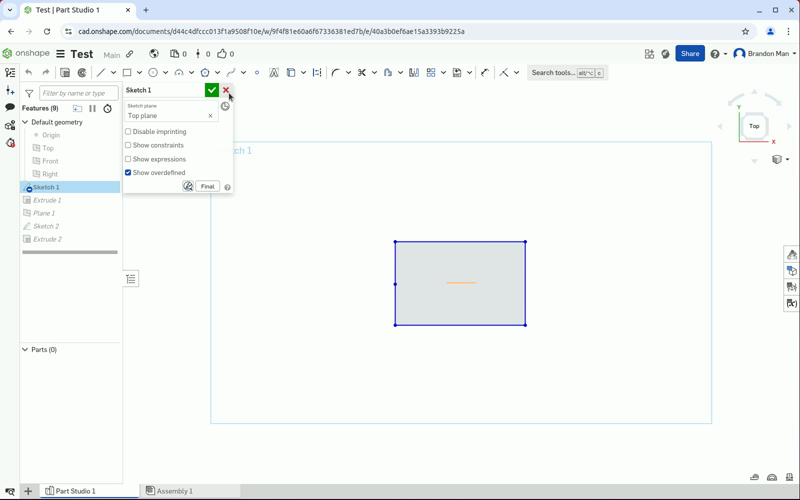
click(229, 92)
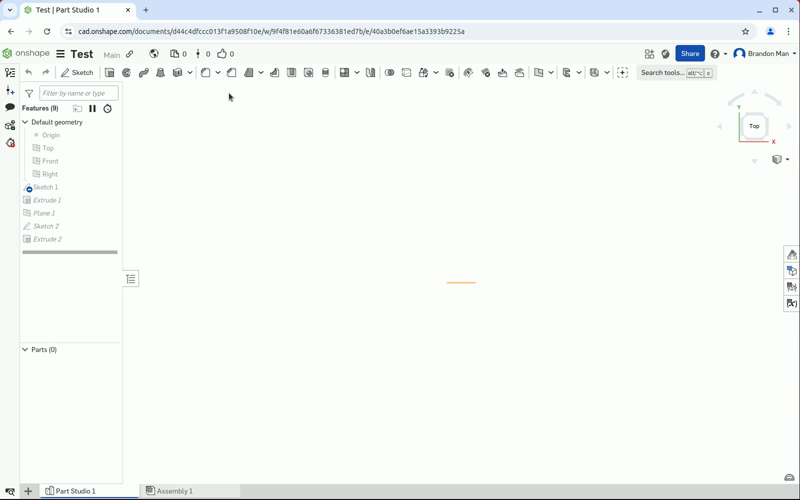
key(shift+s)
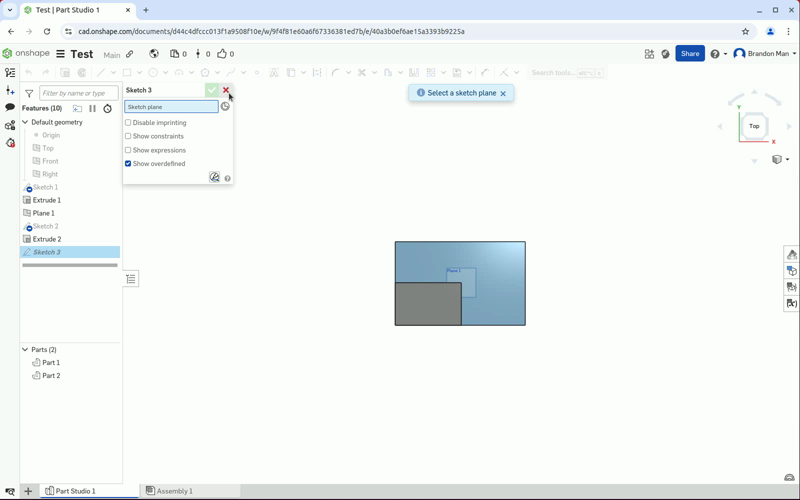
mouse_move(73, 215)
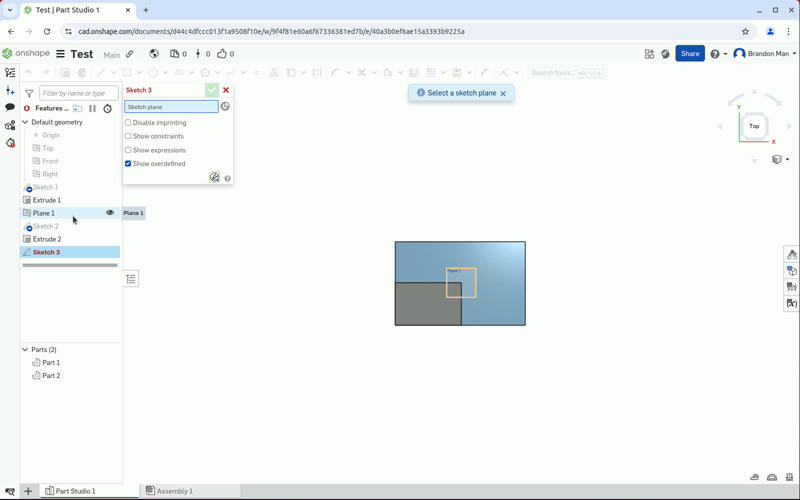
click(73, 215)
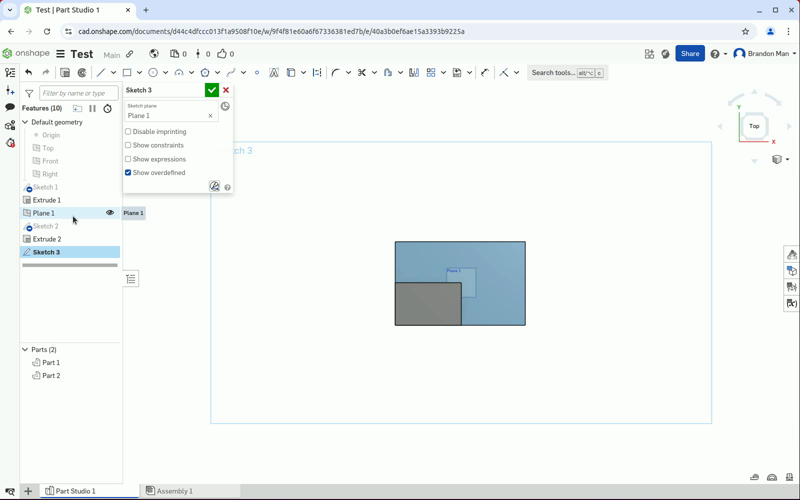
mouse_move(73, 352)
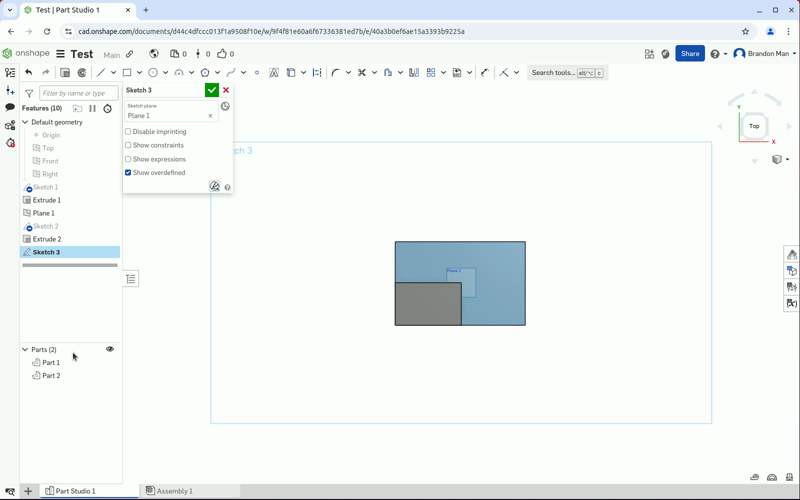
key(y)
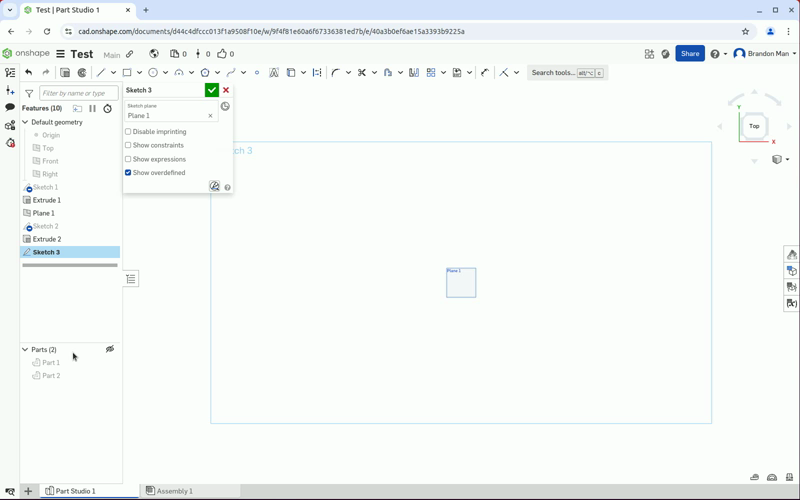
key(l)
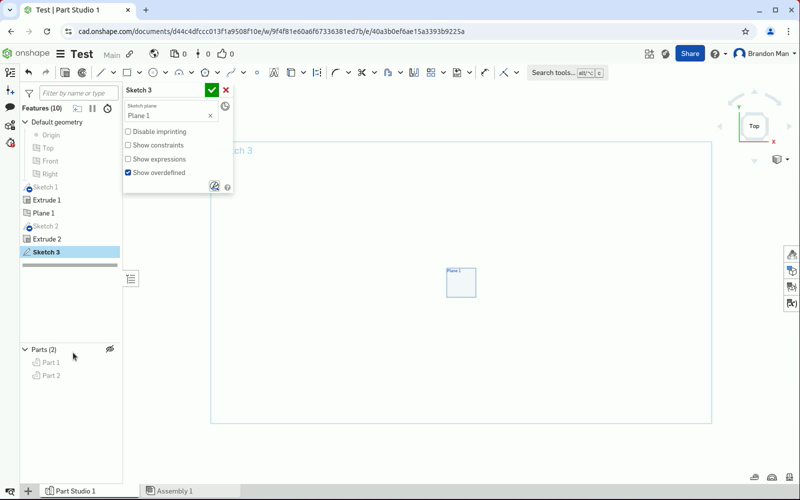
key_down(shift)
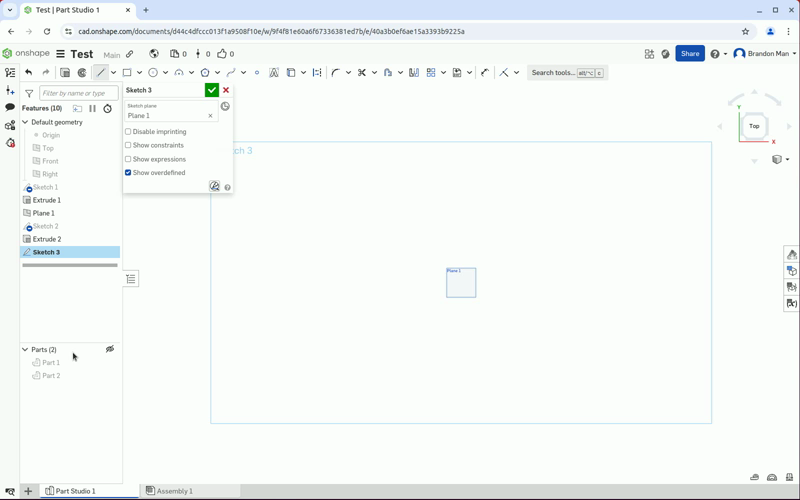
mouse_move(395, 282)
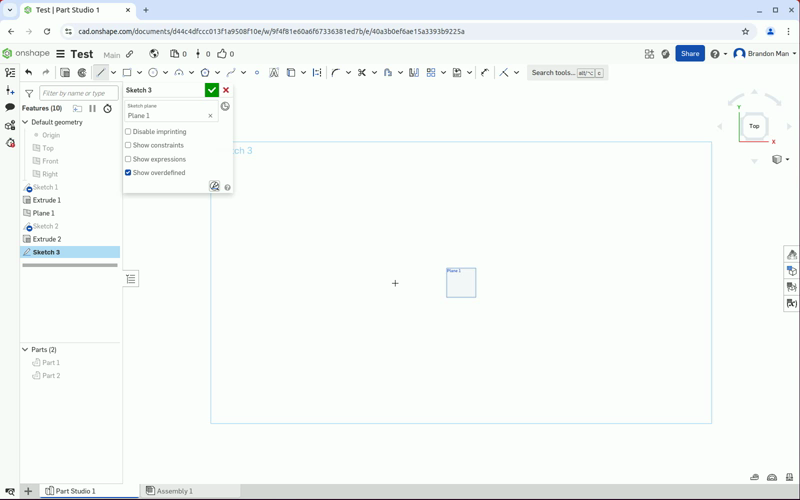
click(395, 282)
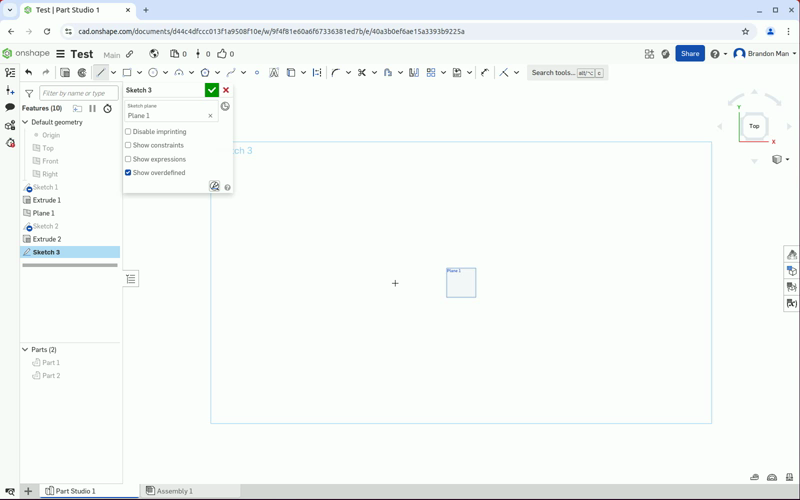
key_up(shift)
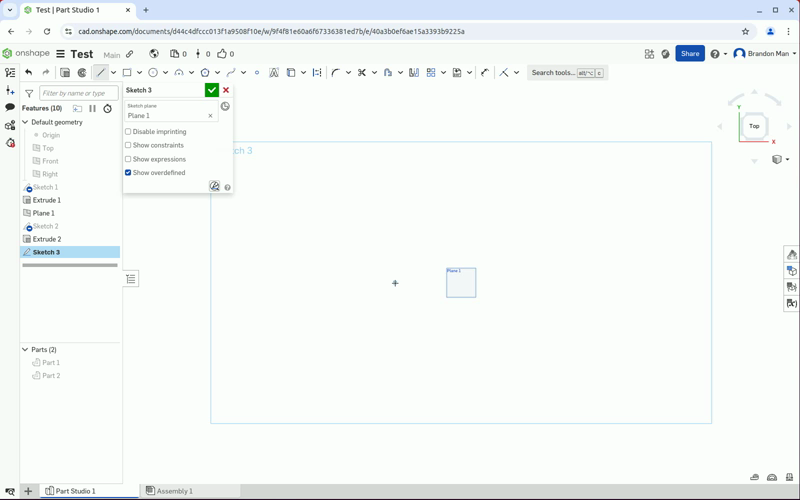
key_down(shift)
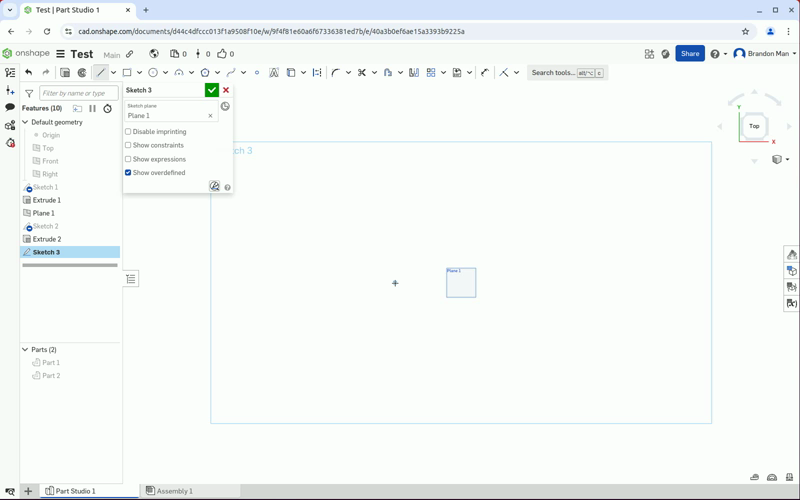
mouse_move(461, 282)
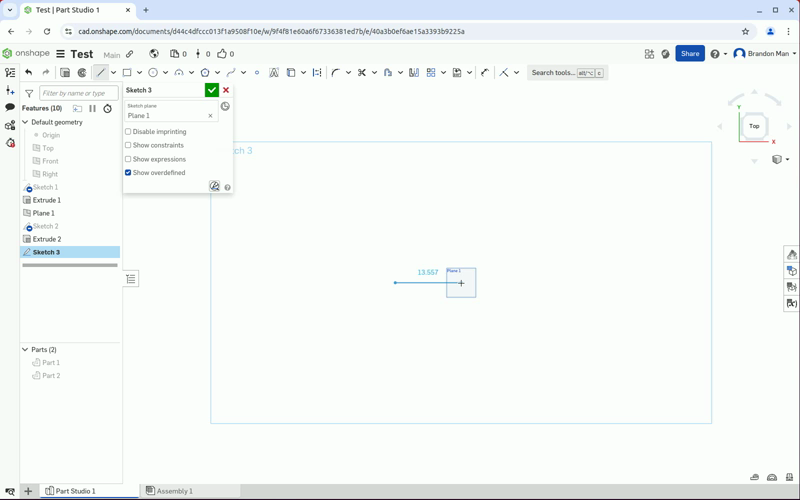
click(461, 282)
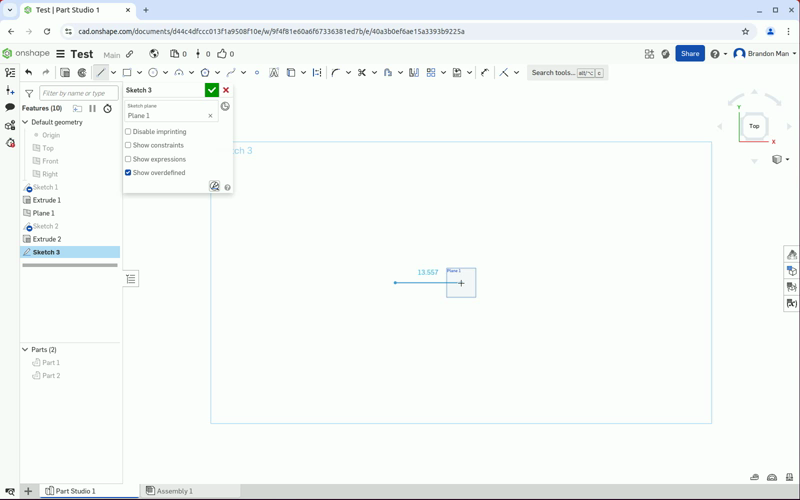
key_up(shift)
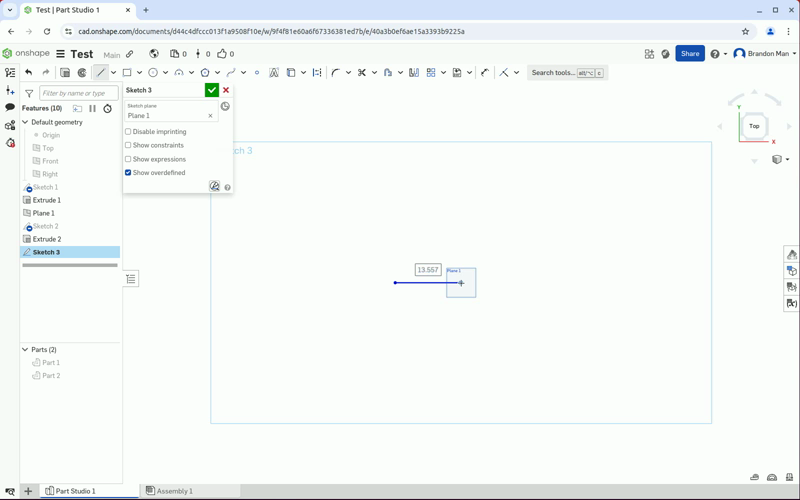
key_down(shift)
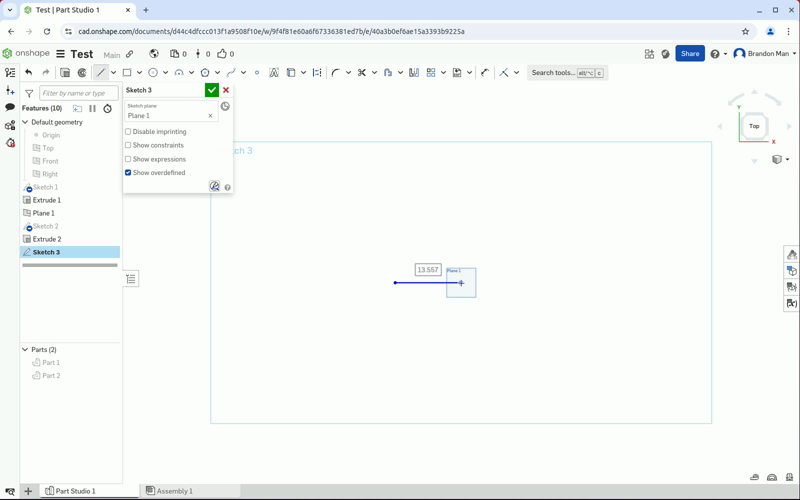
mouse_move(491, 282)
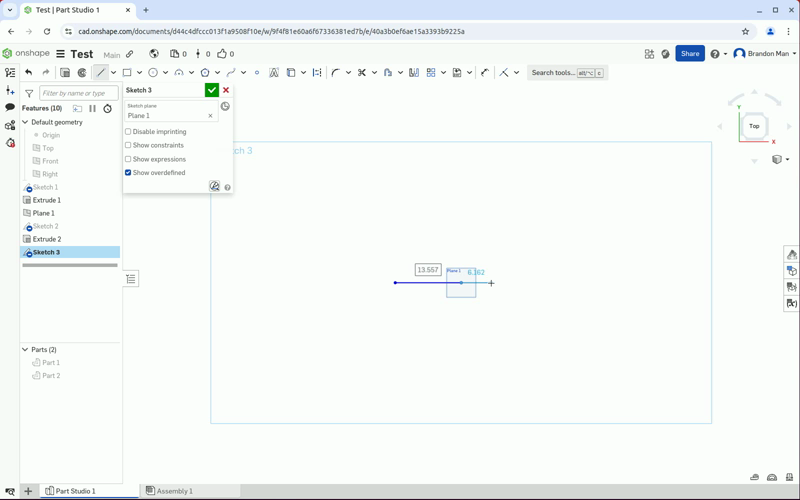
mouse_move(461, 240)
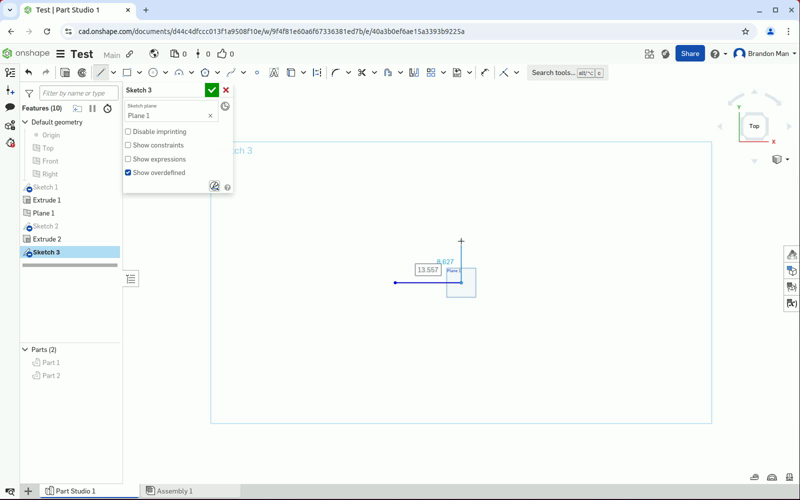
click(461, 240)
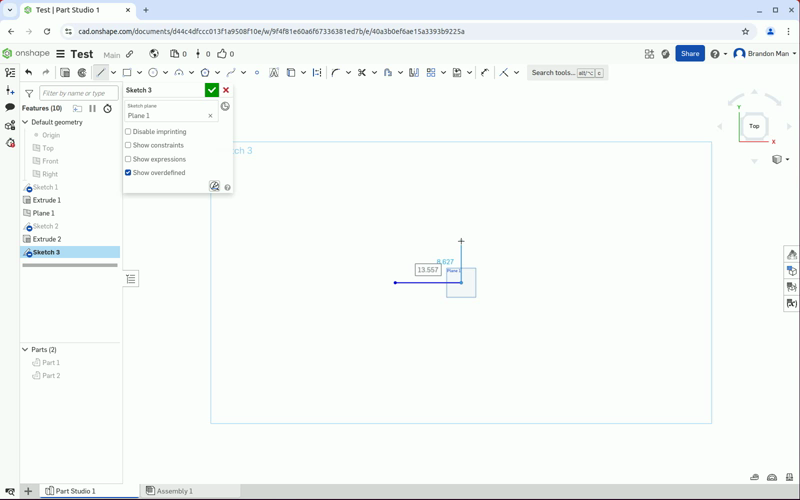
key_up(shift)
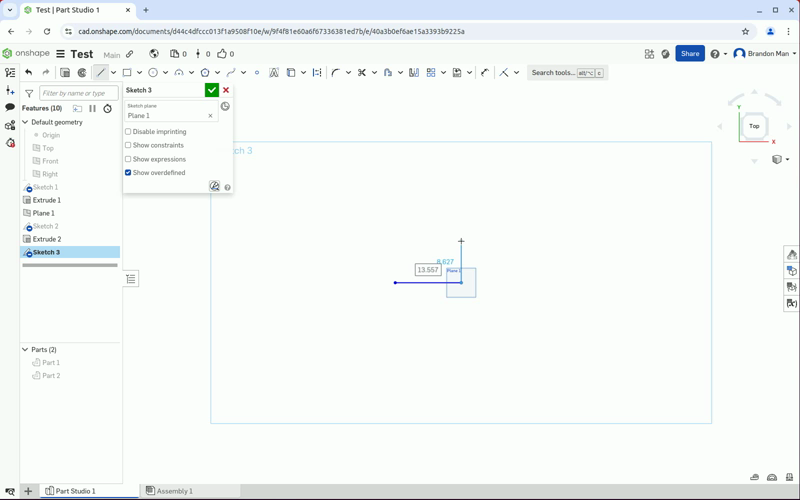
key_down(shift)
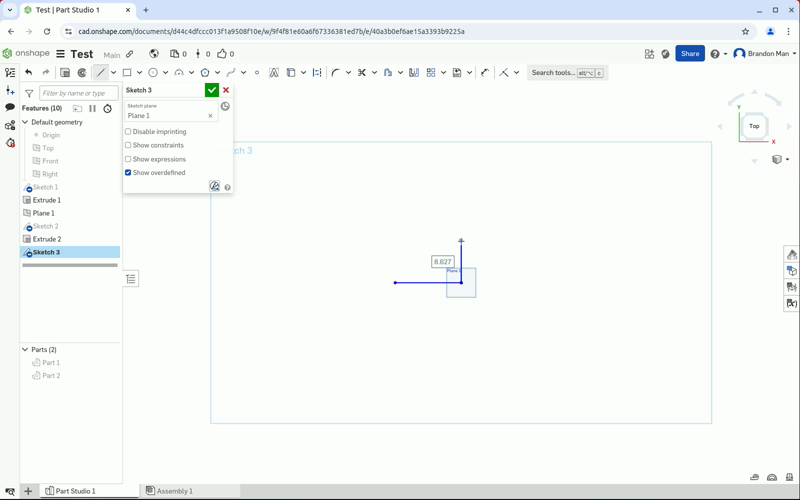
mouse_move(395, 240)
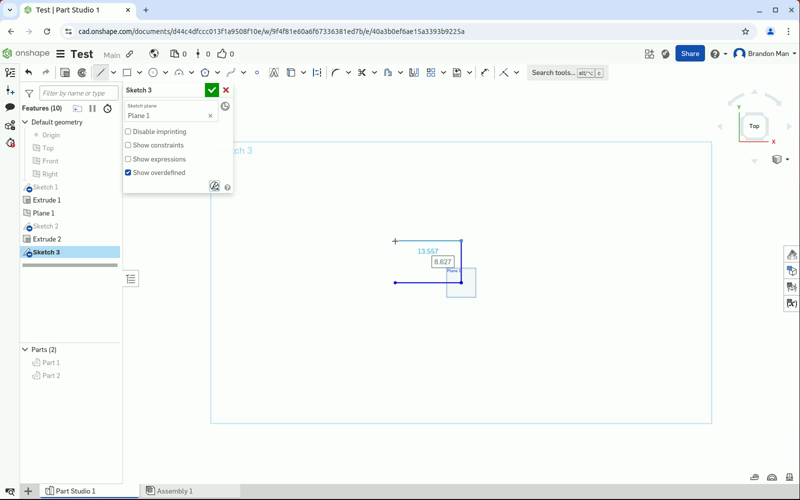
click(395, 240)
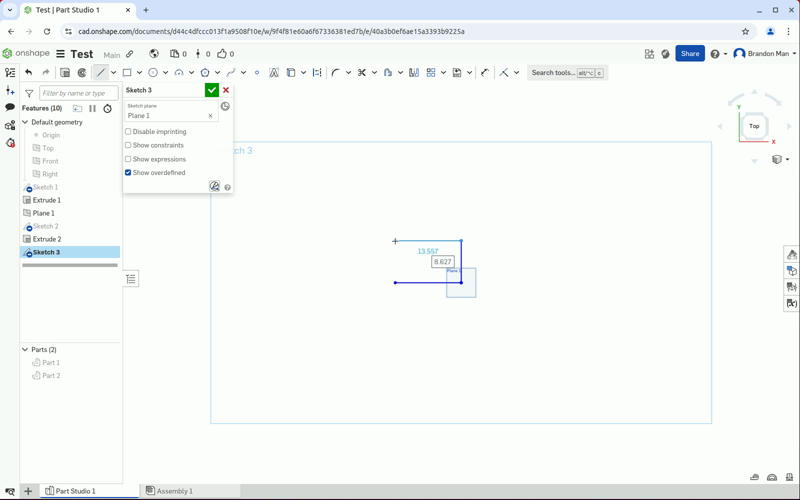
key_up(shift)
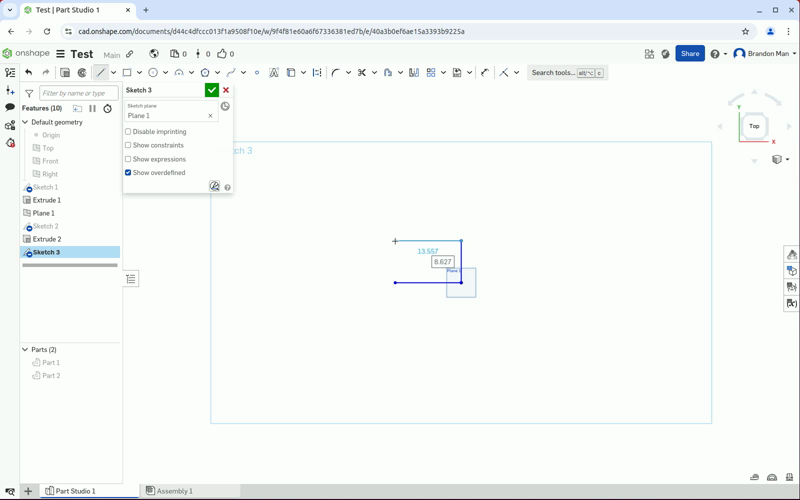
mouse_move(425, 240)
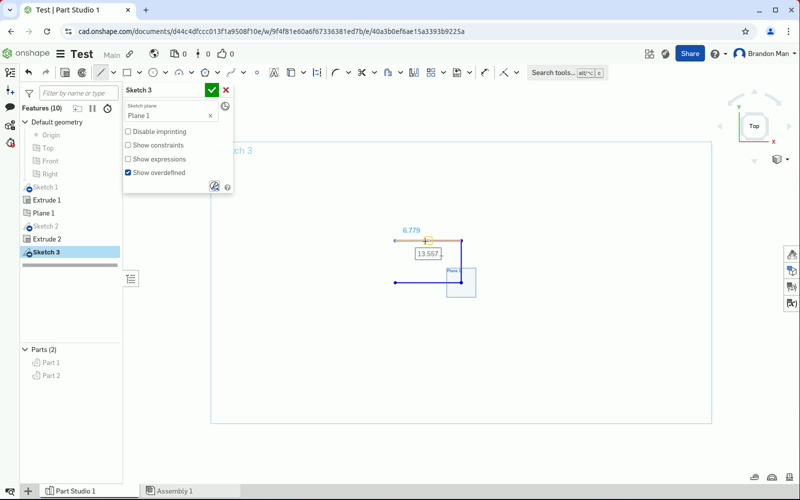
key_down(shift)
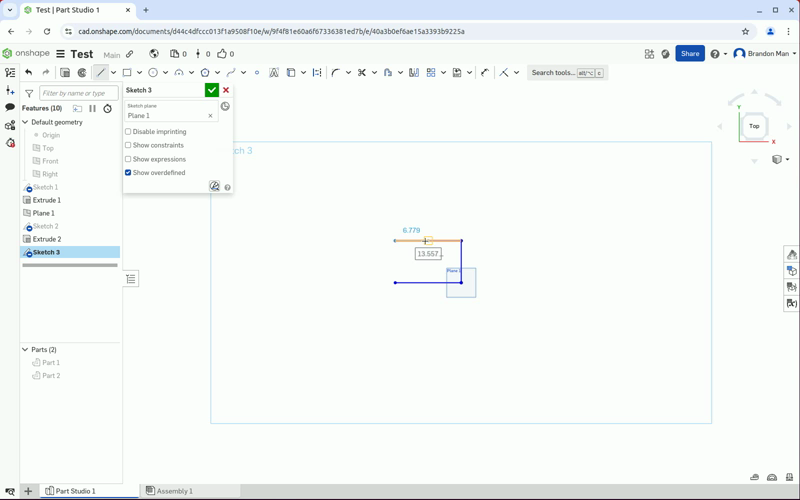
mouse_move(395, 282)
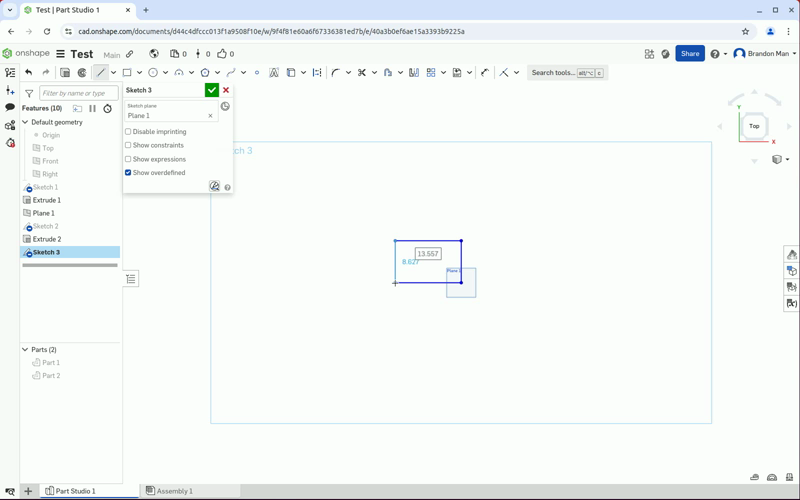
key_up(shift)
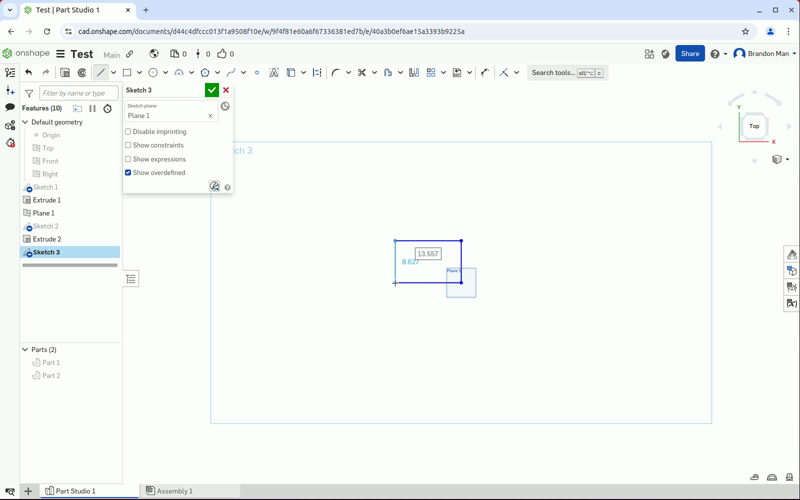
click(395, 282)
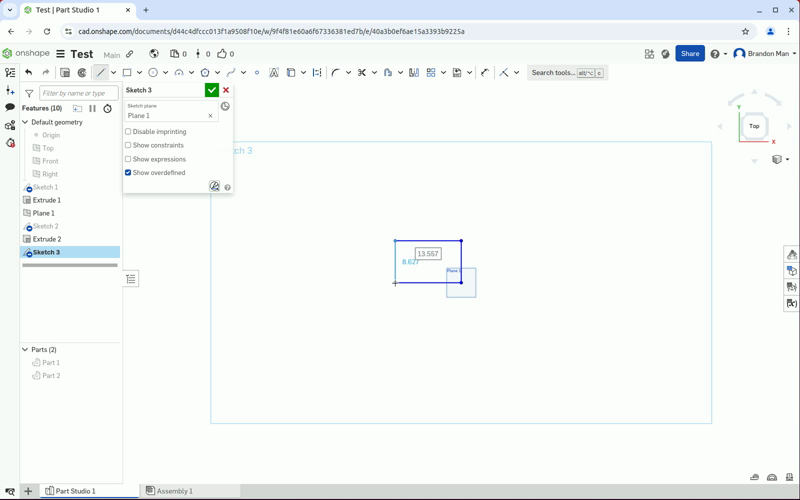
key(esc)
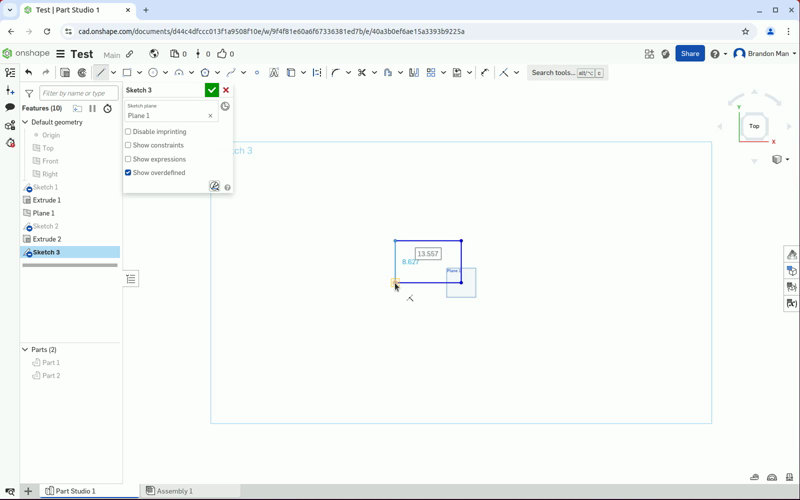
mouse_move(410, 280)
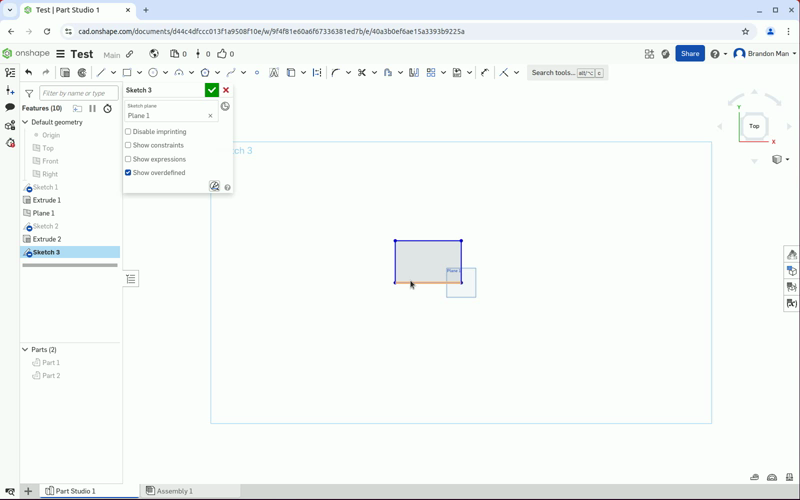
click(410, 280)
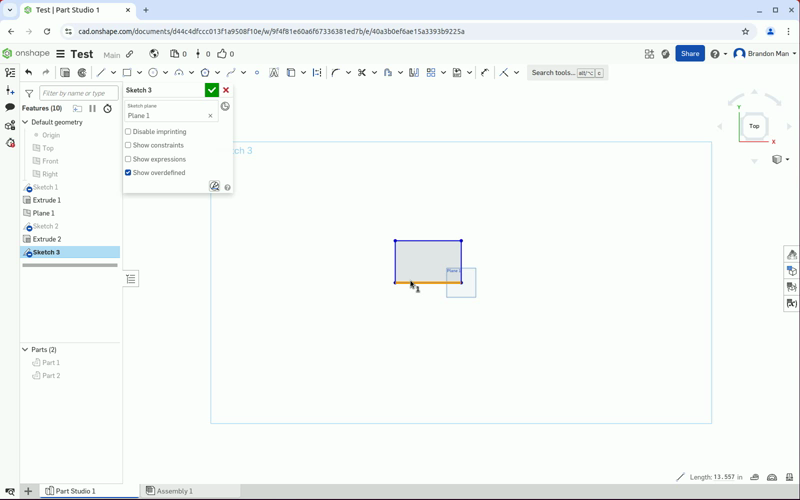
mouse_move(73, 352)
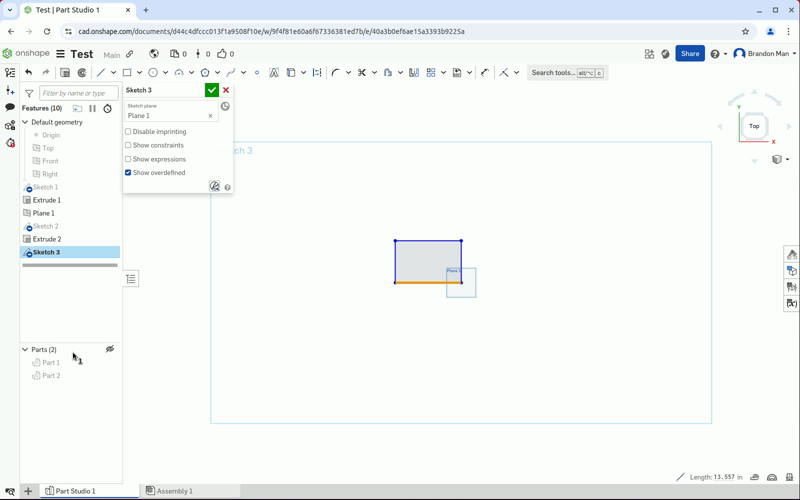
key(shift+y)
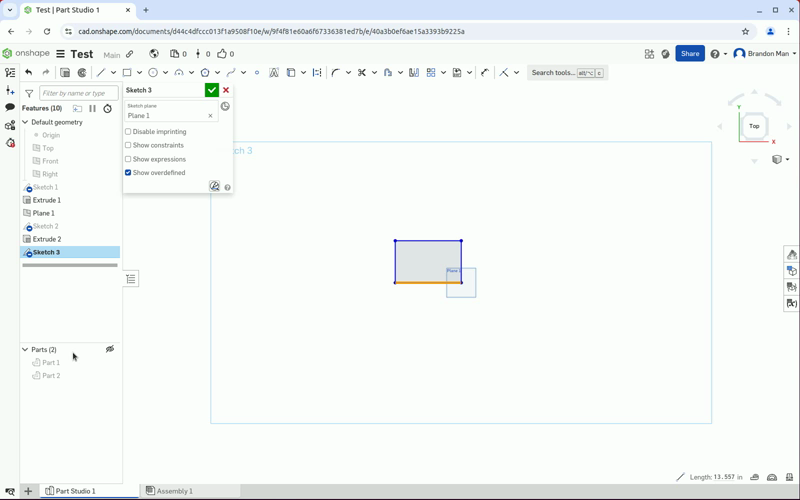
key(shift+e)
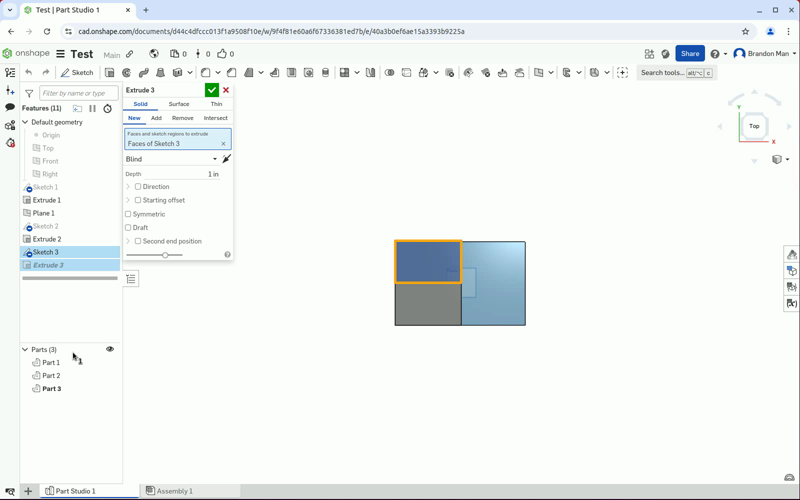
mouse_move(143, 106)
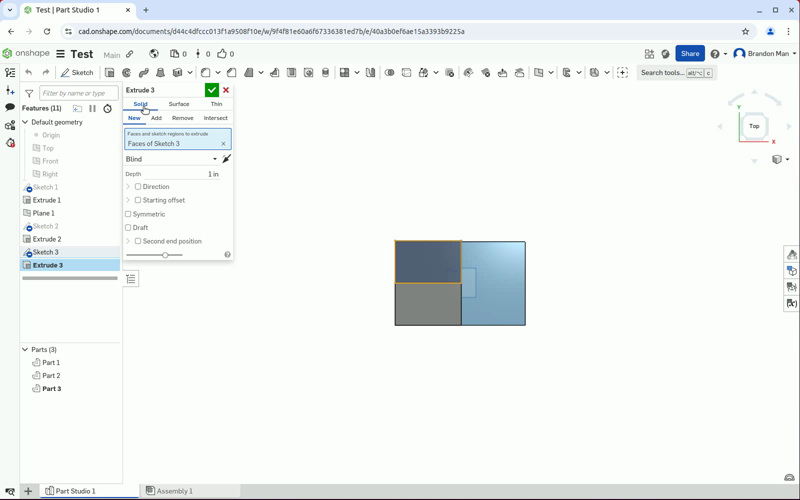
click(143, 106)
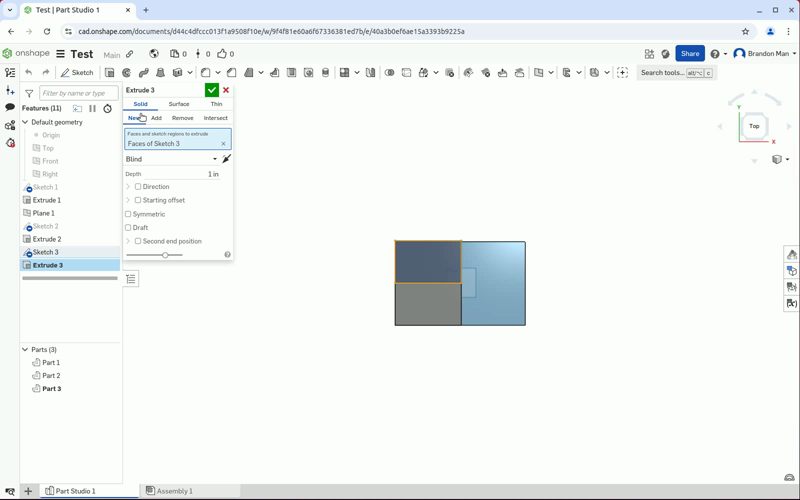
mouse_move(137, 120)
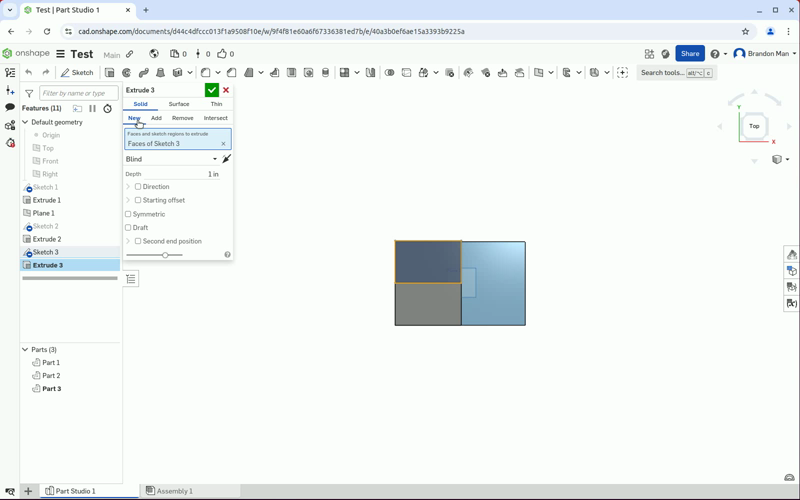
click(137, 120)
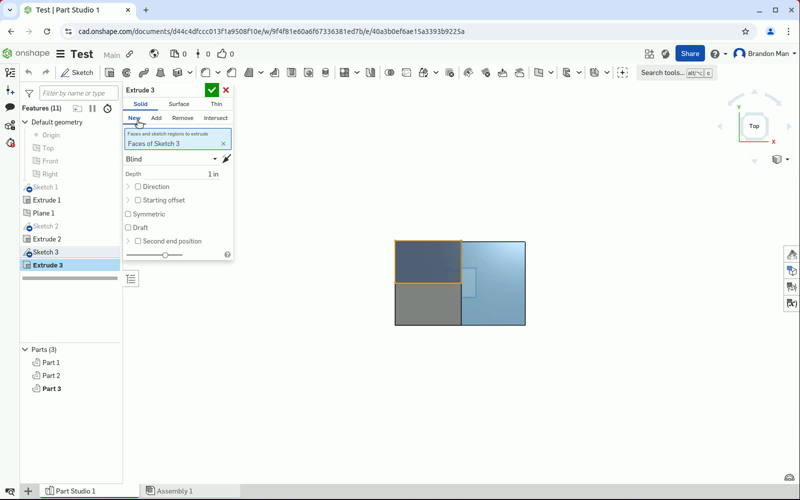
key(tab, 4)
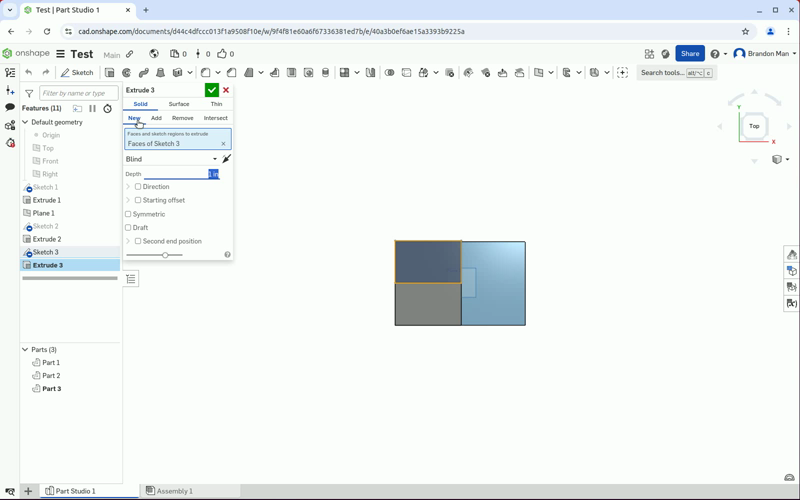
text(11.554)
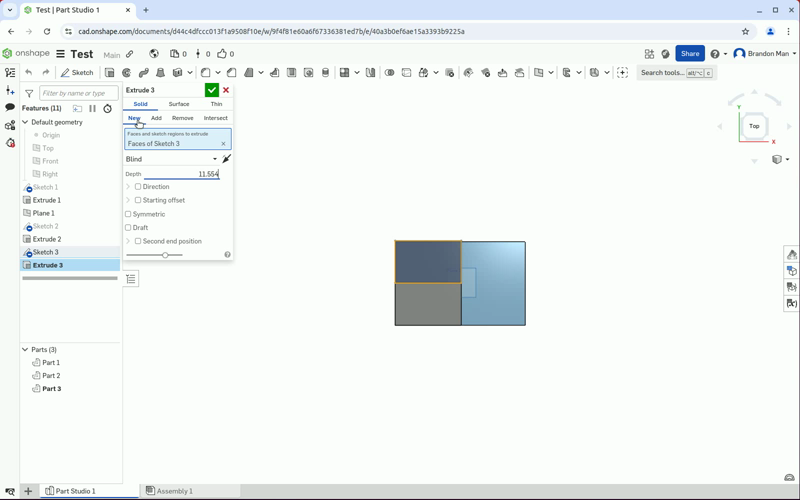
key(enter)
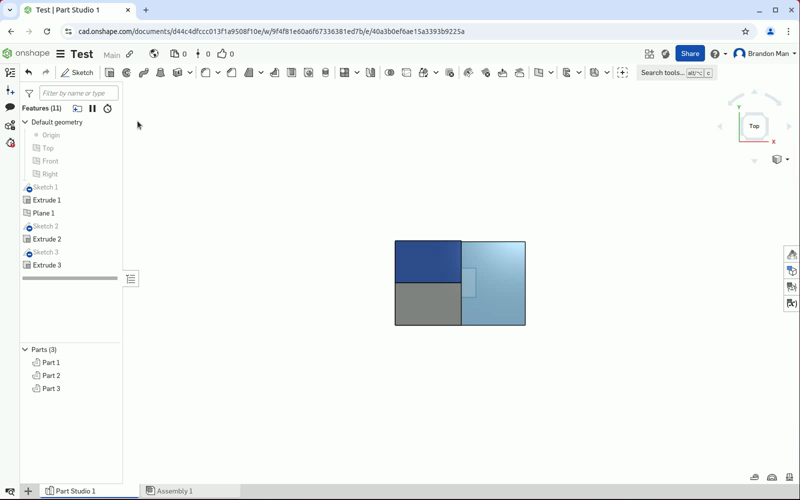
key(shift+h)
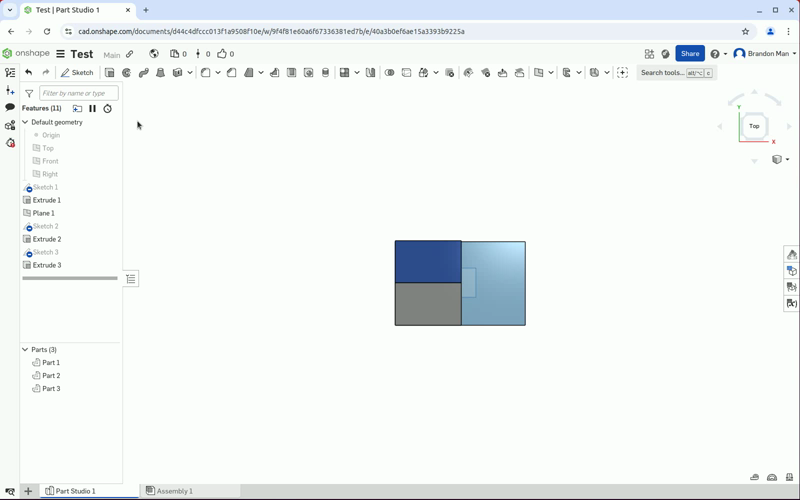
key(shift+h)
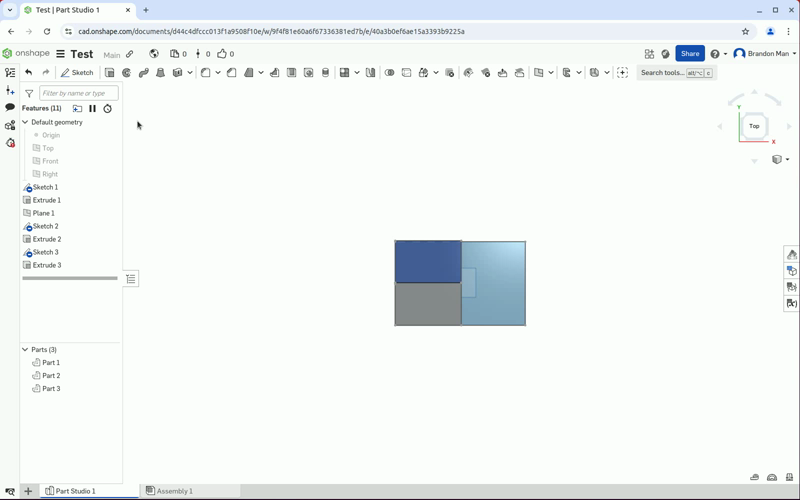
key(shift+7)
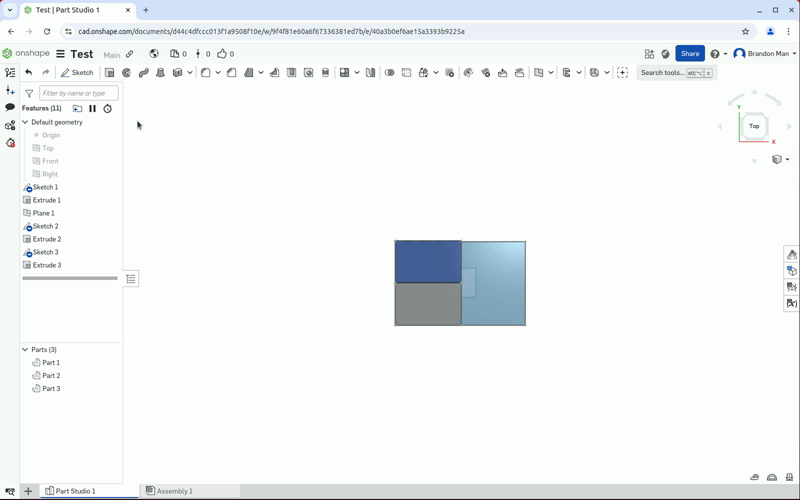
key(up, 3)
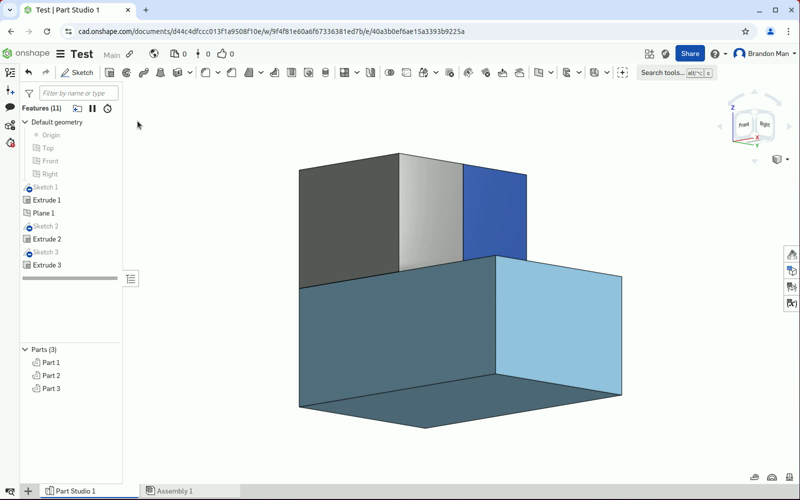
key(left, 3)
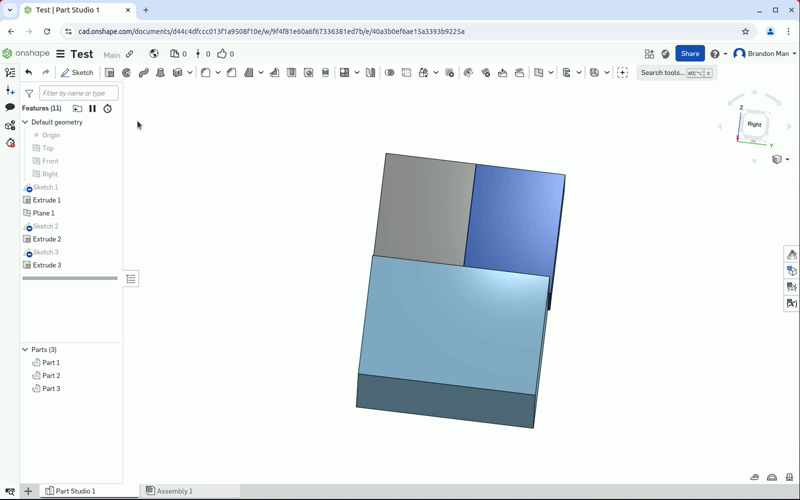
key(right, 3)
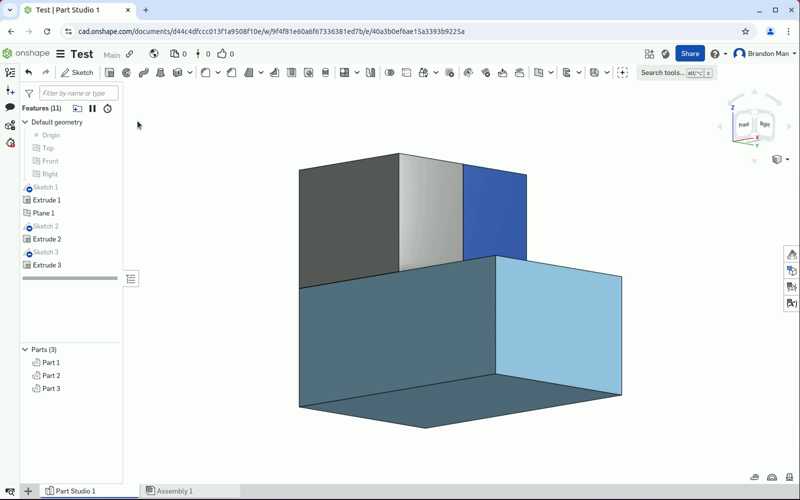
key(down, 3)
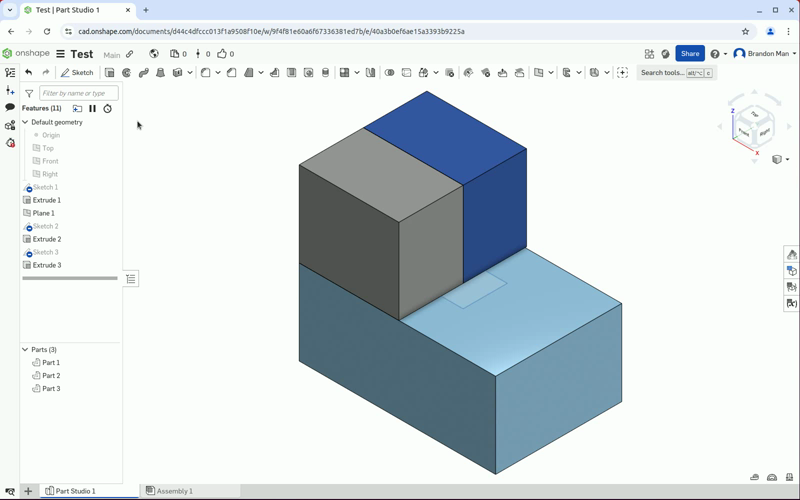
mouse_move(73, 189)
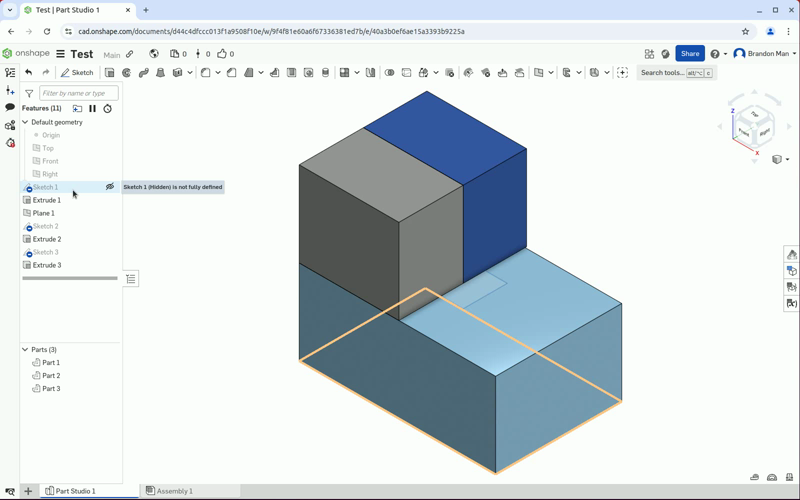
click(73, 189)